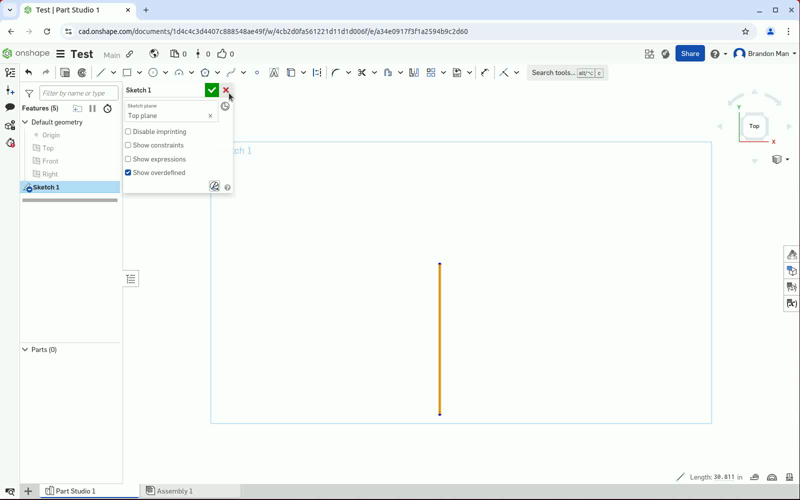
key(shift+h)
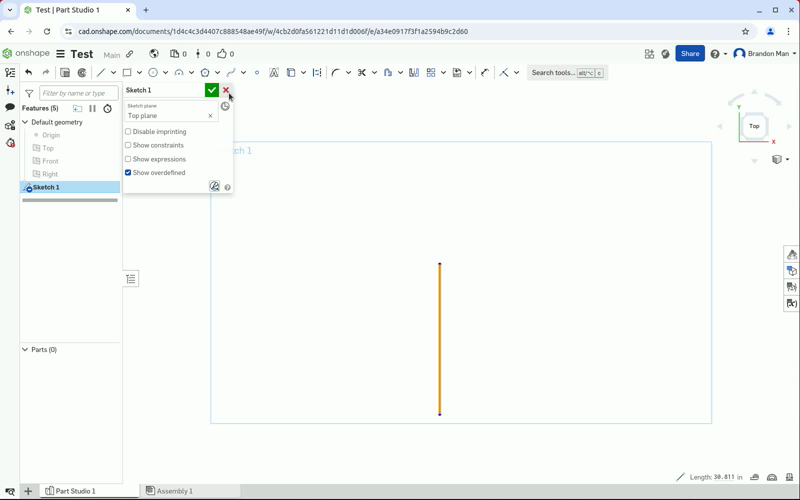
key(shift+s)
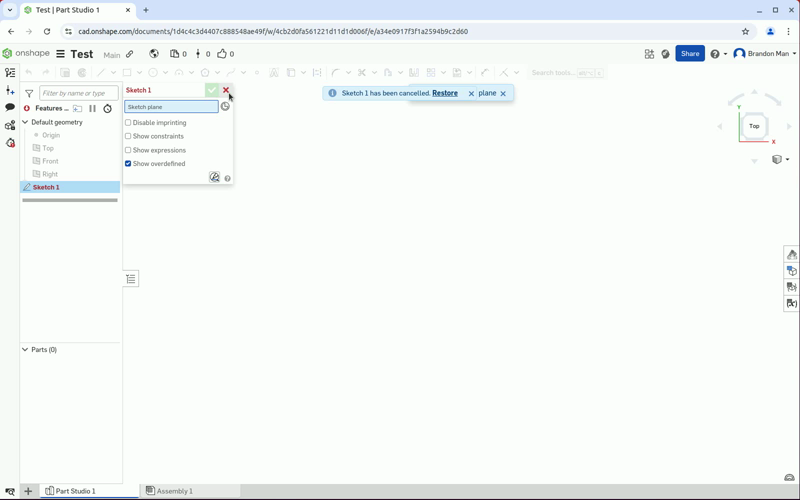
mouse_move(73, 150)
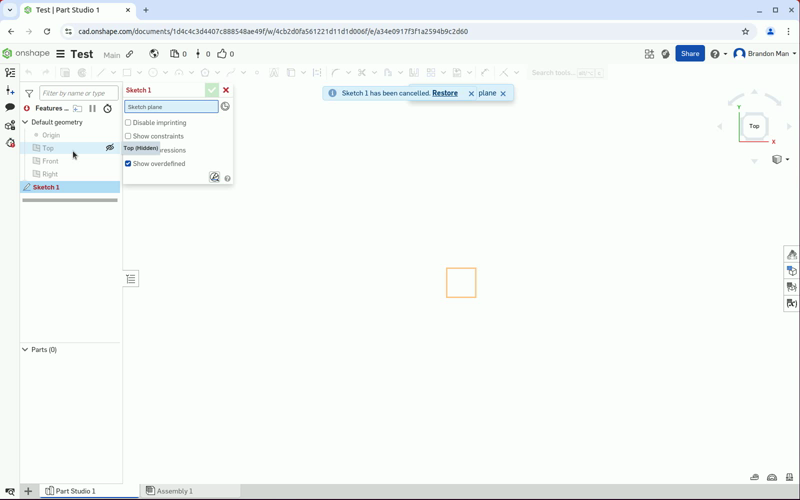
click(73, 150)
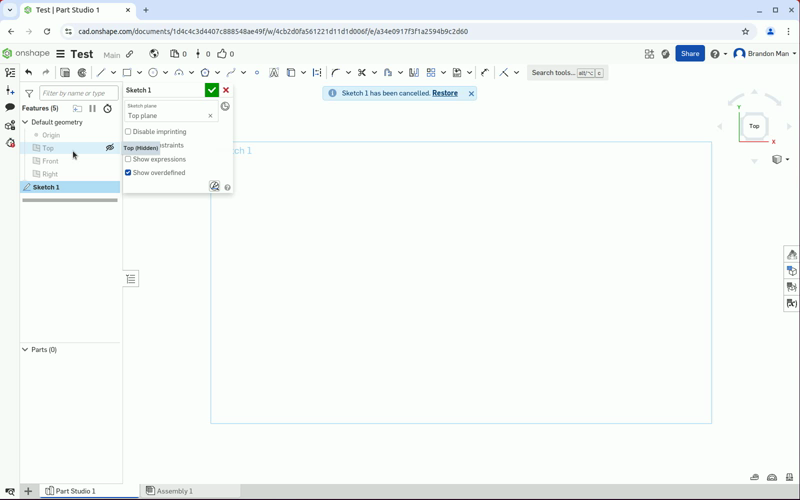
mouse_move(73, 352)
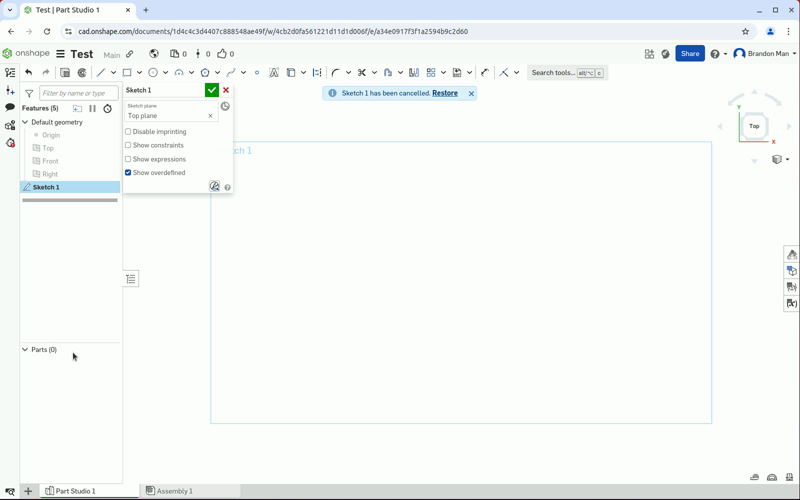
key(y)
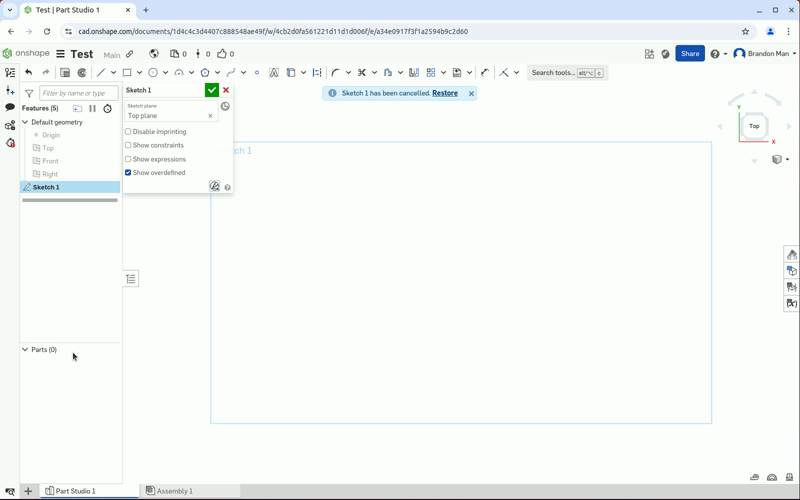
key(c)
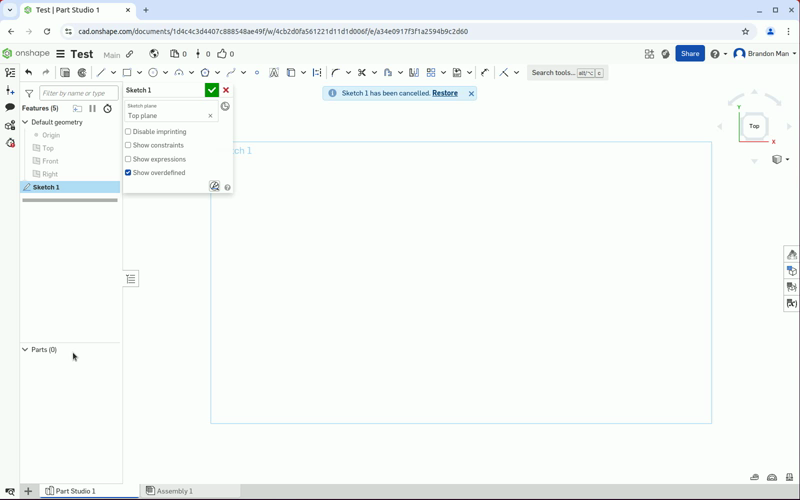
key_down(shift)
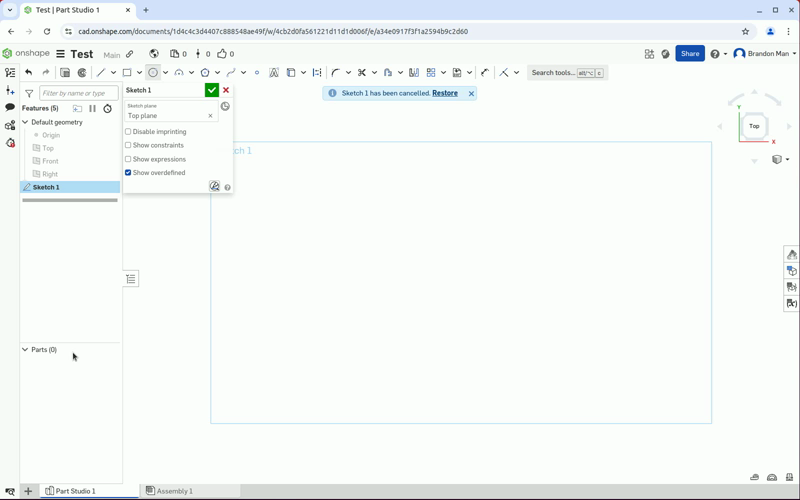
mouse_move(361, 282)
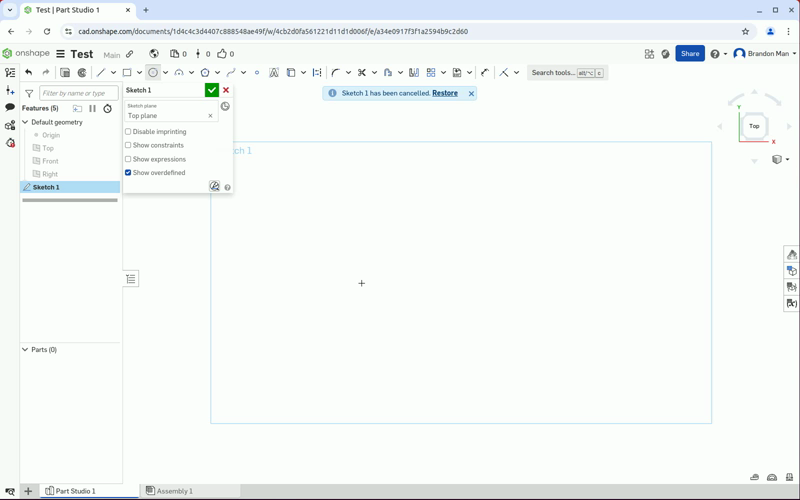
click(361, 282)
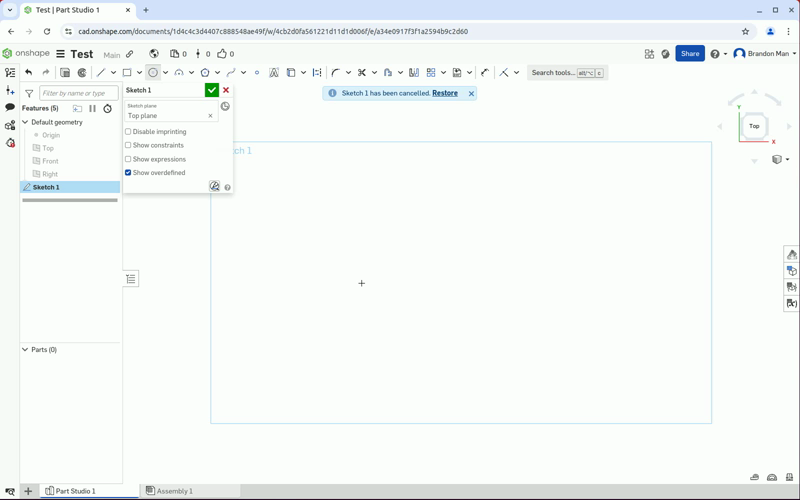
key_up(shift)
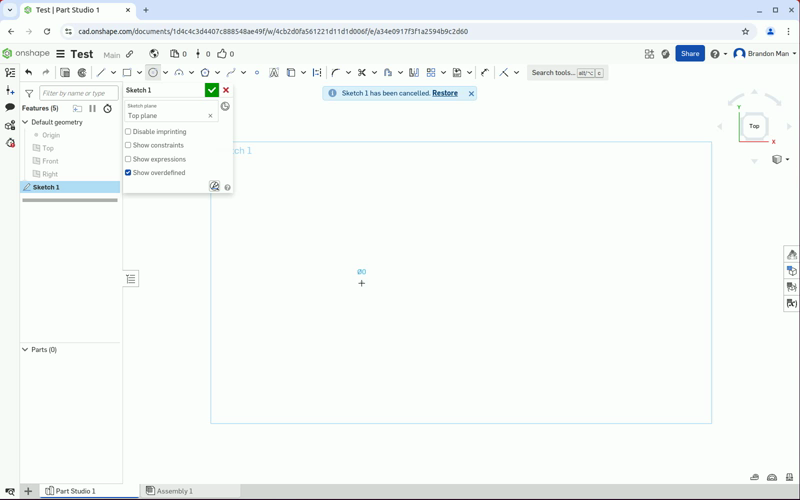
mouse_move(375, 282)
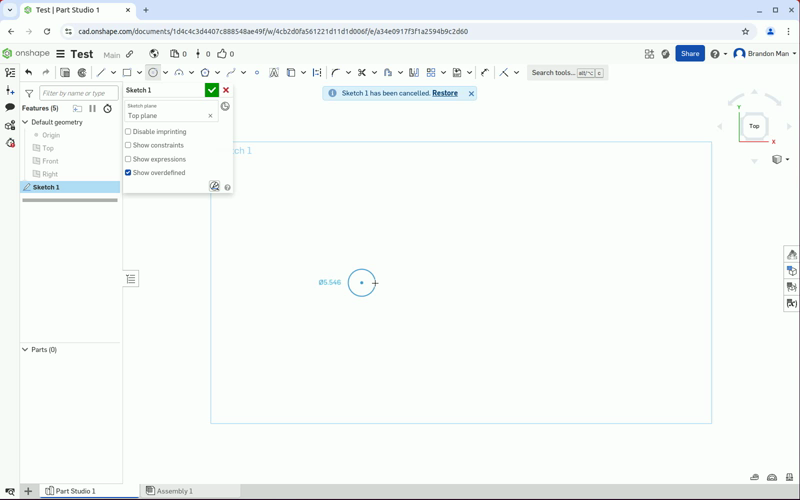
click(375, 282)
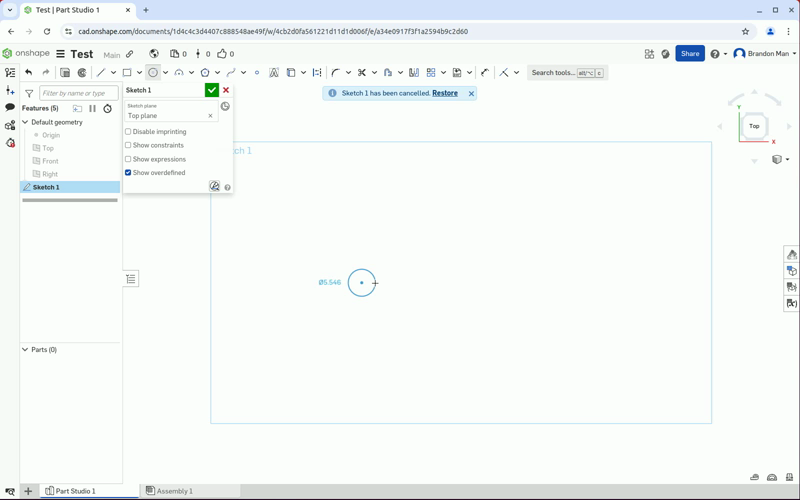
key(esc)
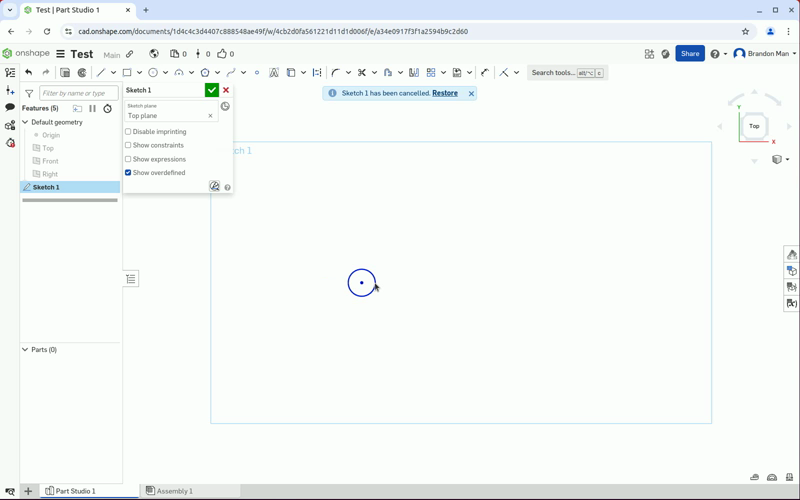
key(c)
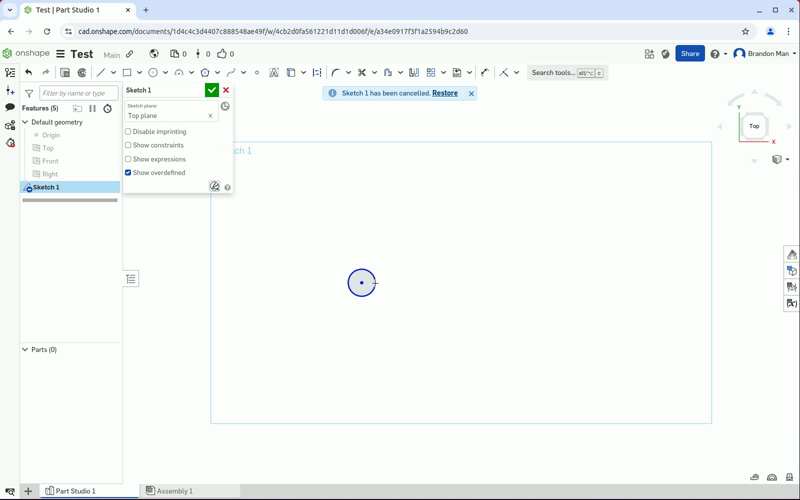
key_down(shift)
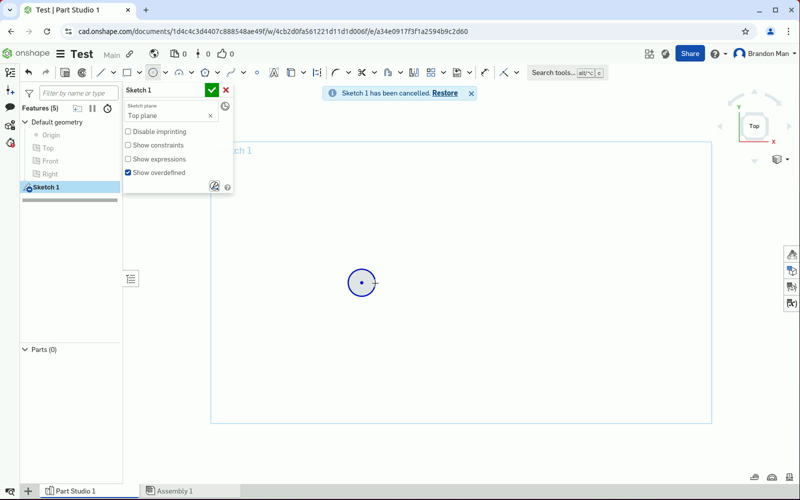
mouse_move(361, 282)
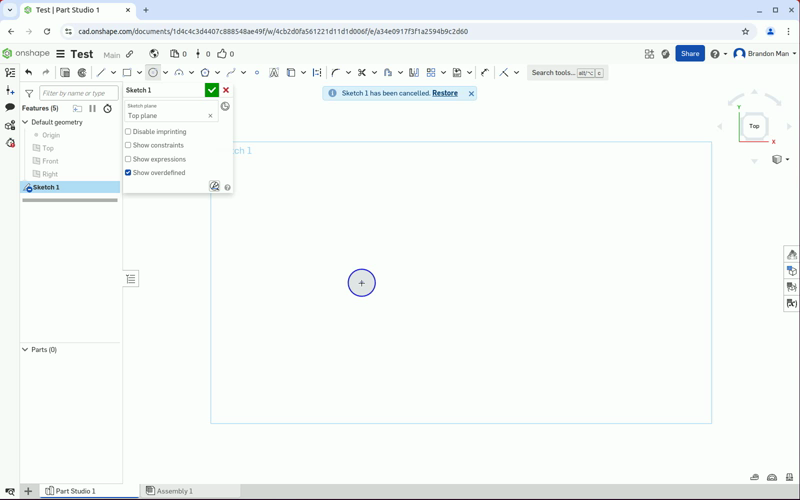
click(361, 282)
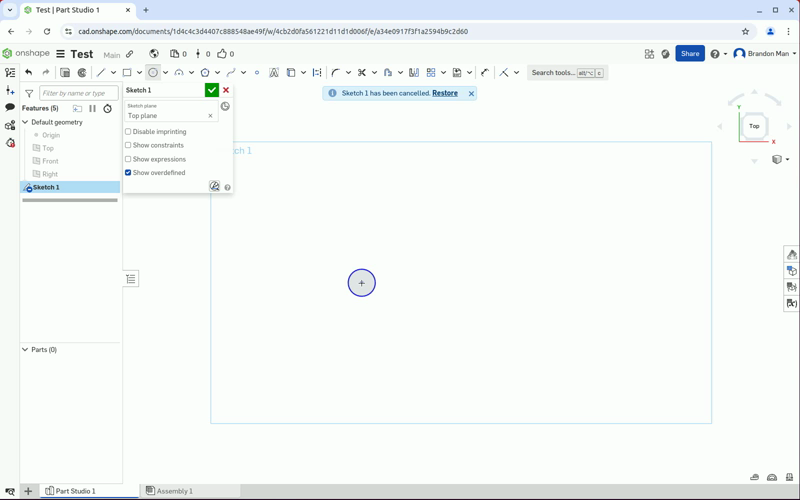
key_up(shift)
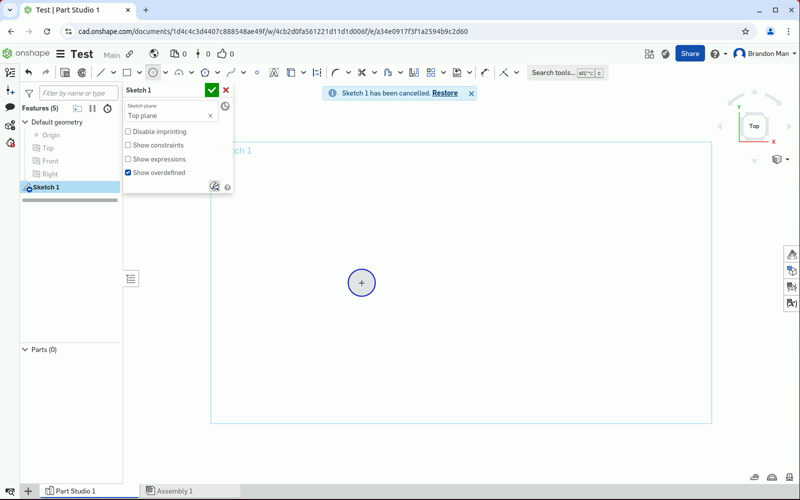
mouse_move(366, 282)
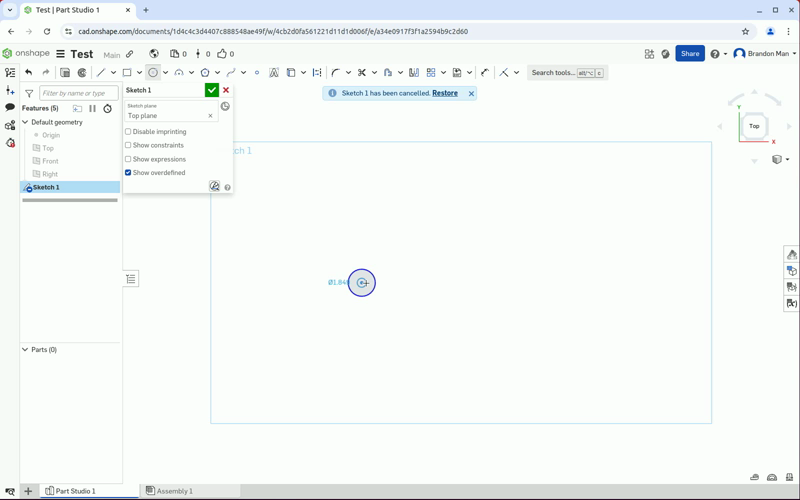
click(366, 282)
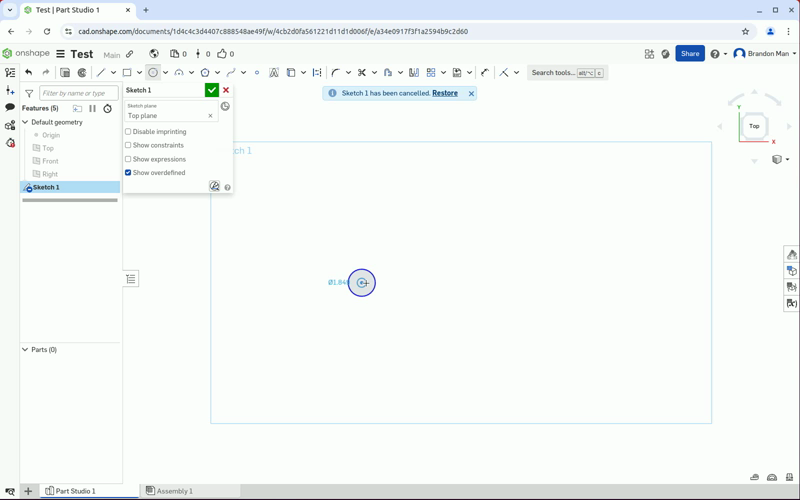
key(esc)
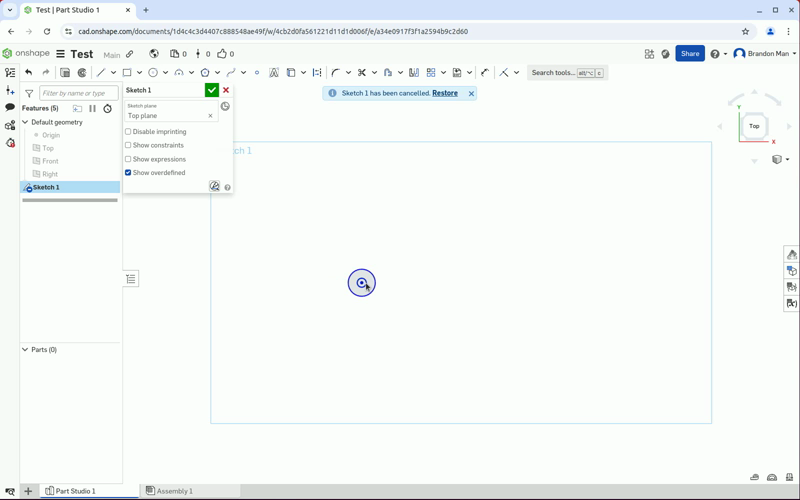
mouse_move(357, 291)
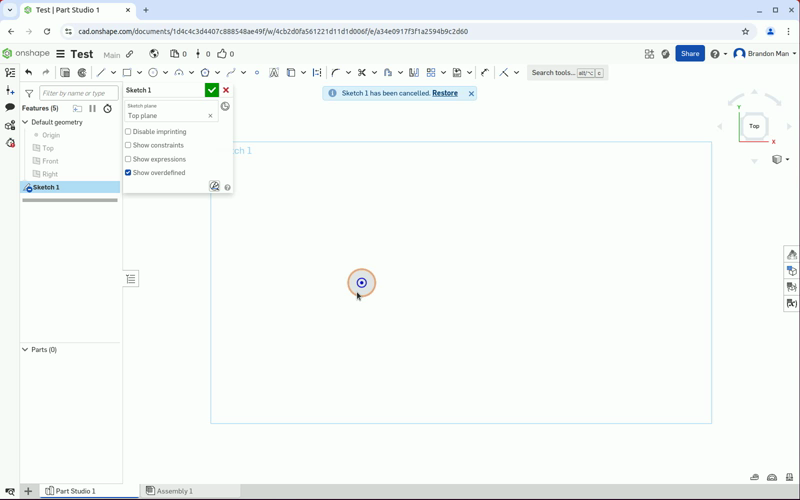
scroll(6)
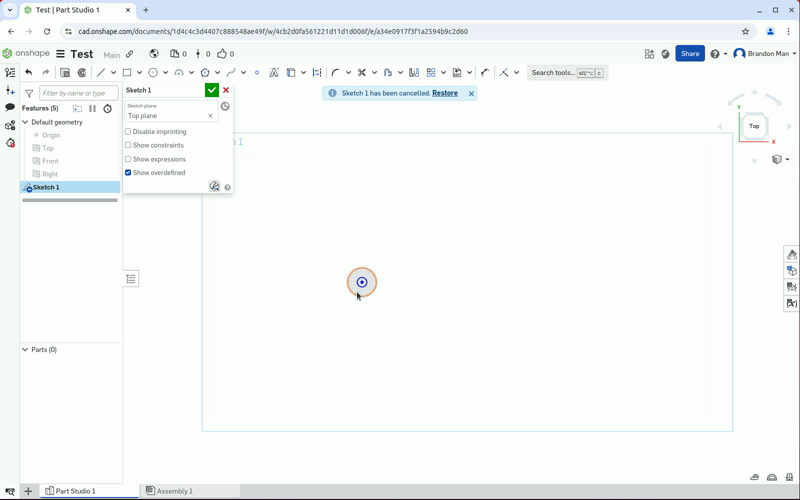
scroll(6)
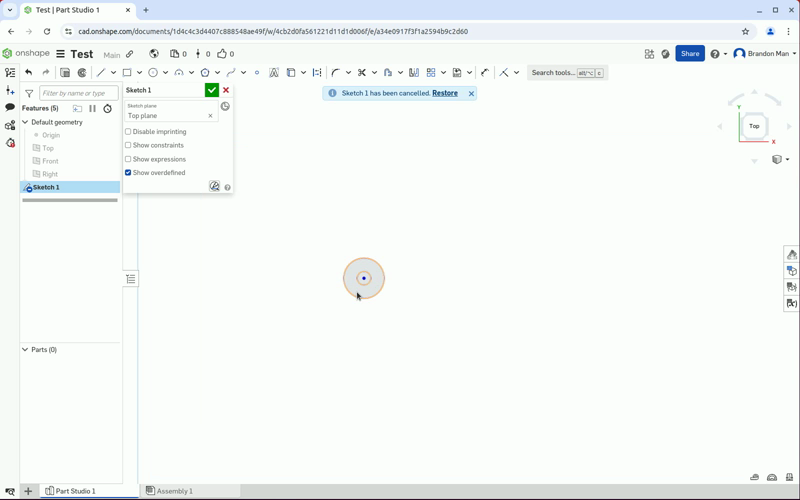
scroll(6)
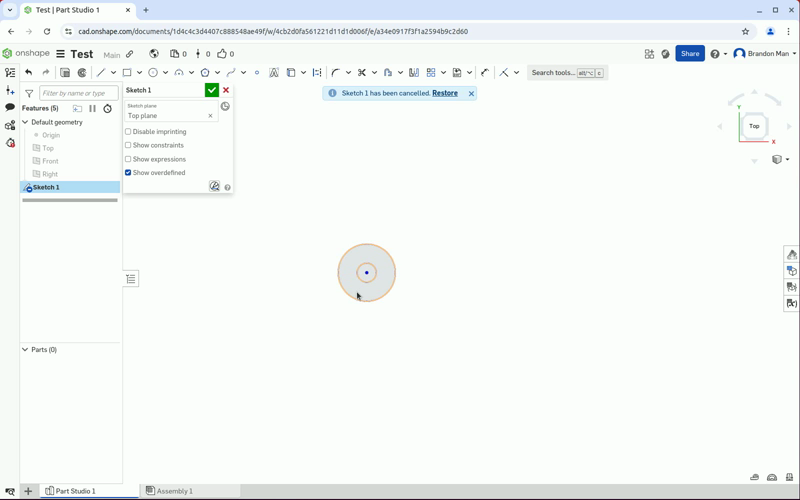
scroll(6)
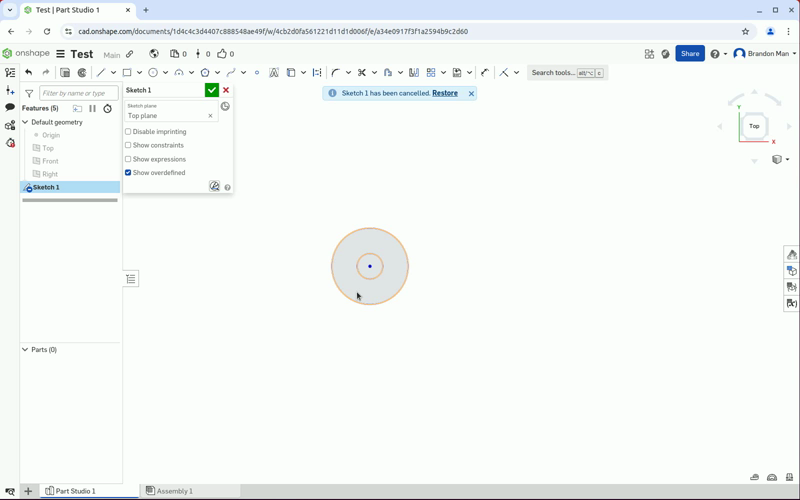
scroll(6)
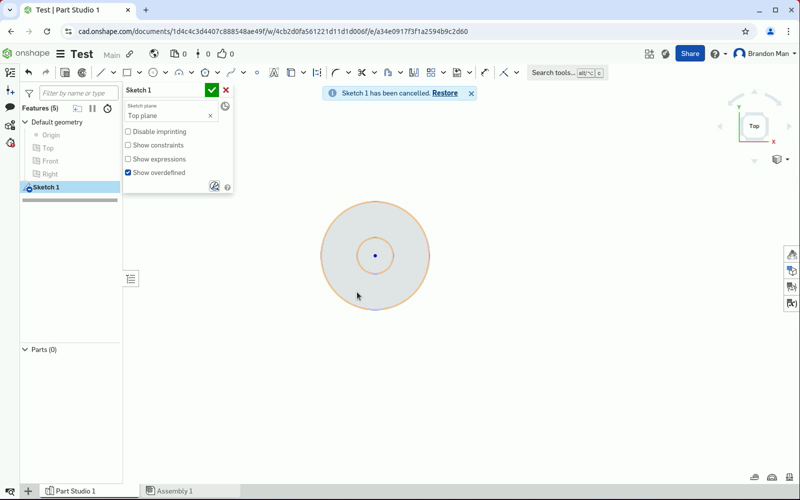
scroll(6)
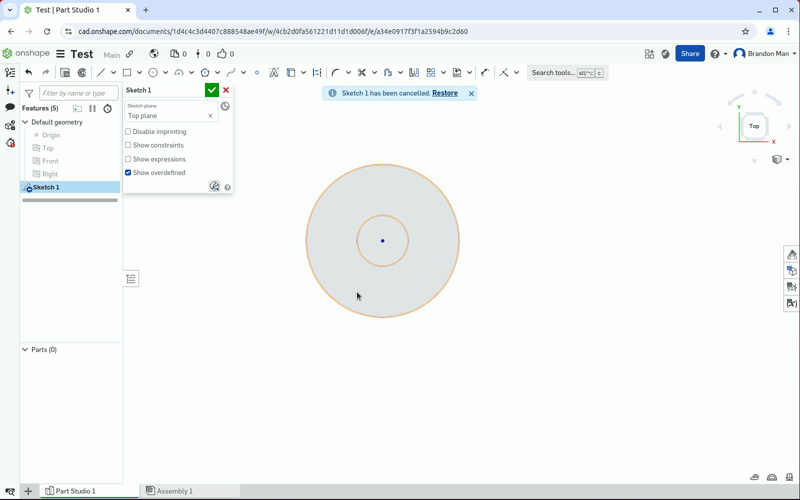
scroll(6)
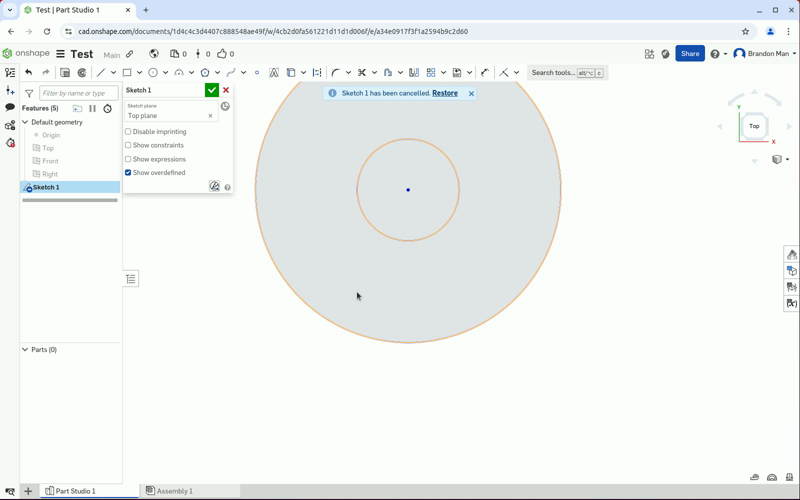
click(357, 291)
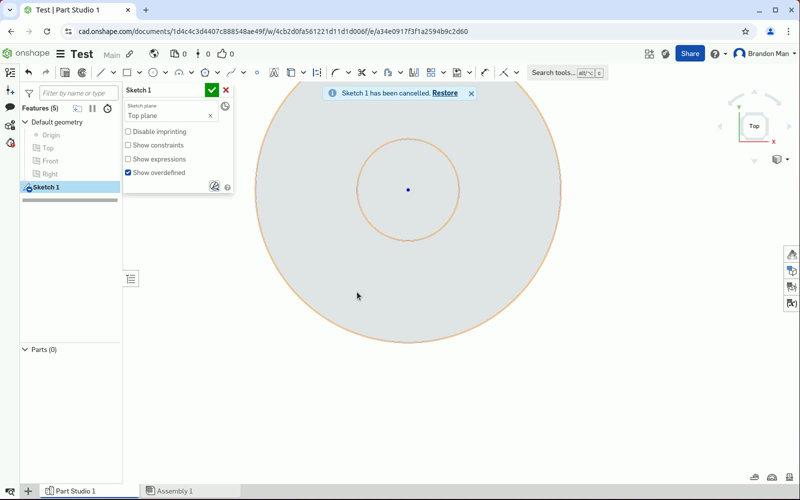
scroll(-6)
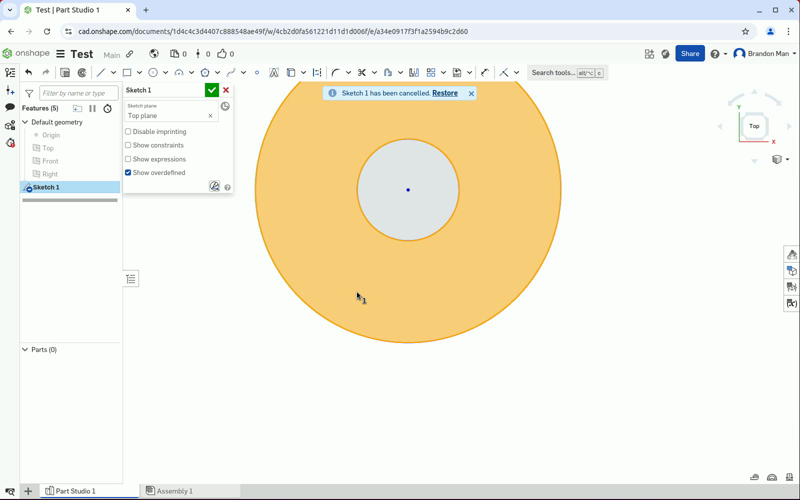
scroll(-6)
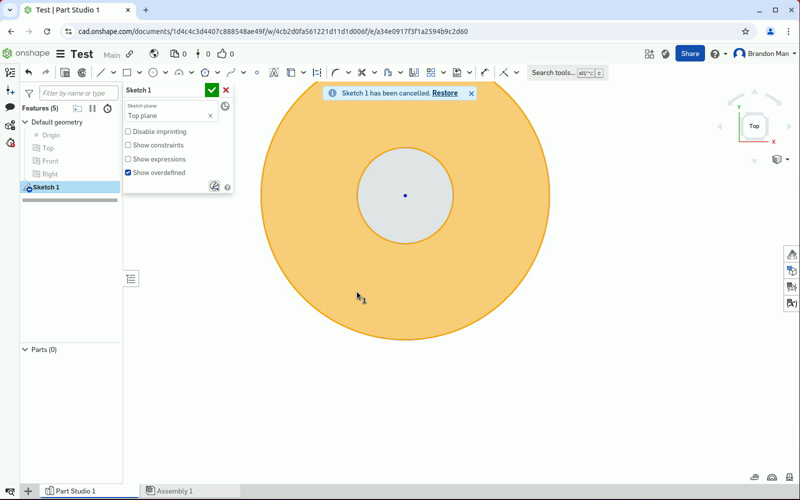
scroll(-6)
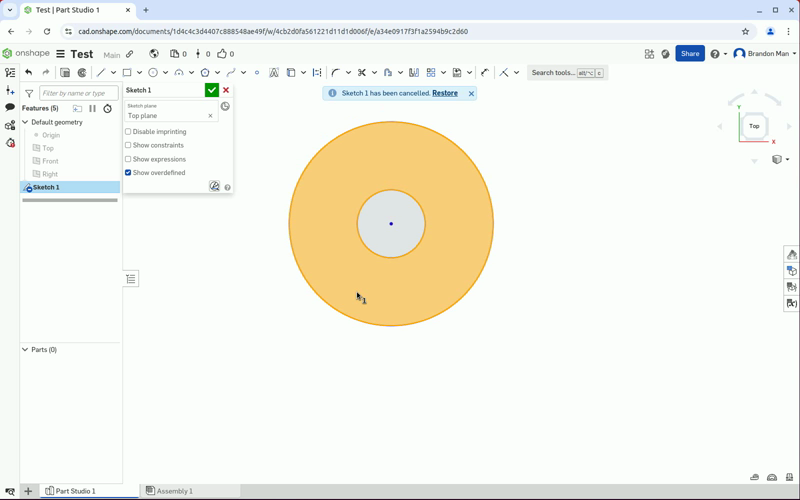
scroll(-6)
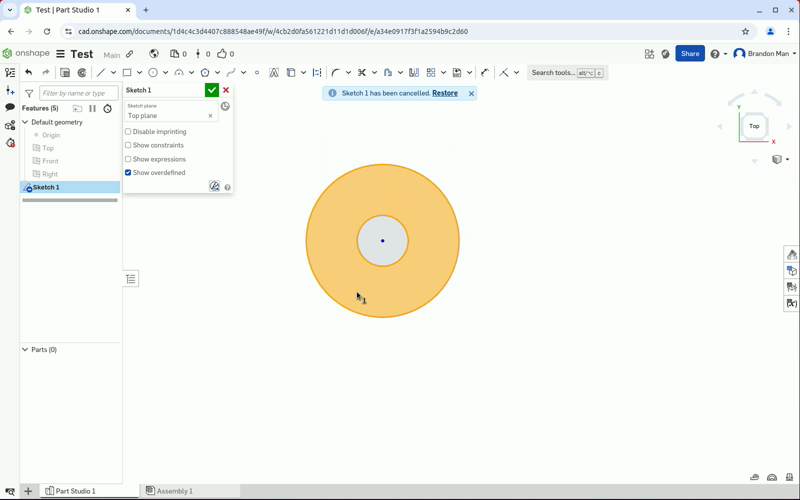
scroll(-6)
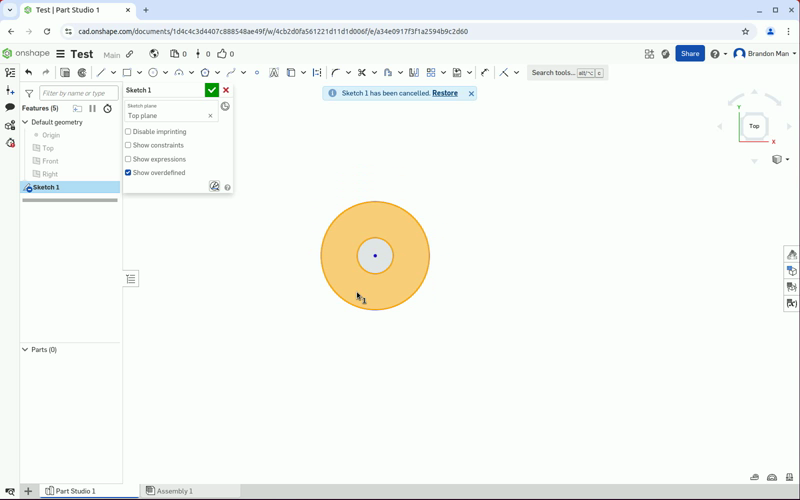
scroll(-6)
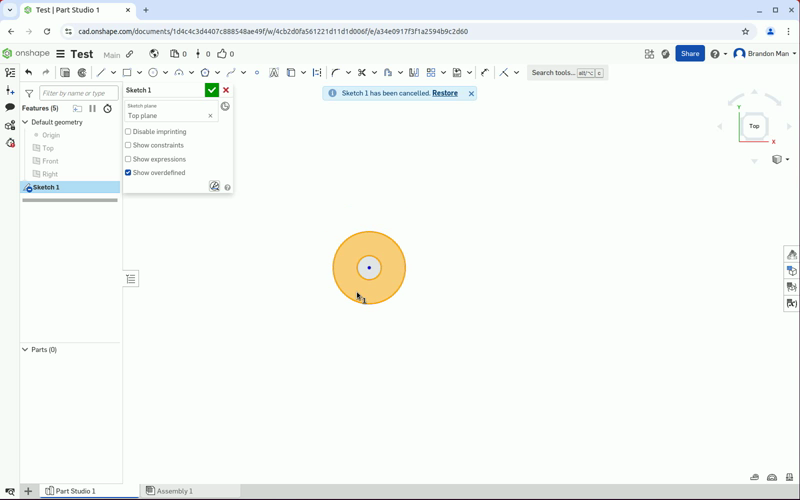
scroll(-6)
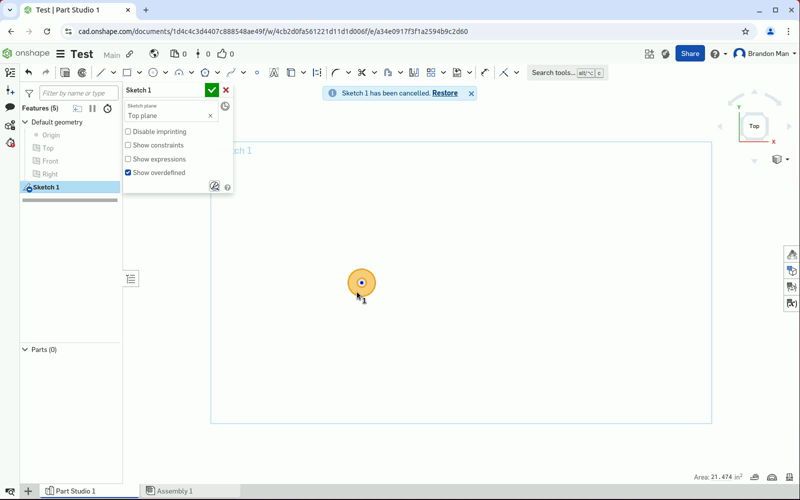
mouse_move(73, 352)
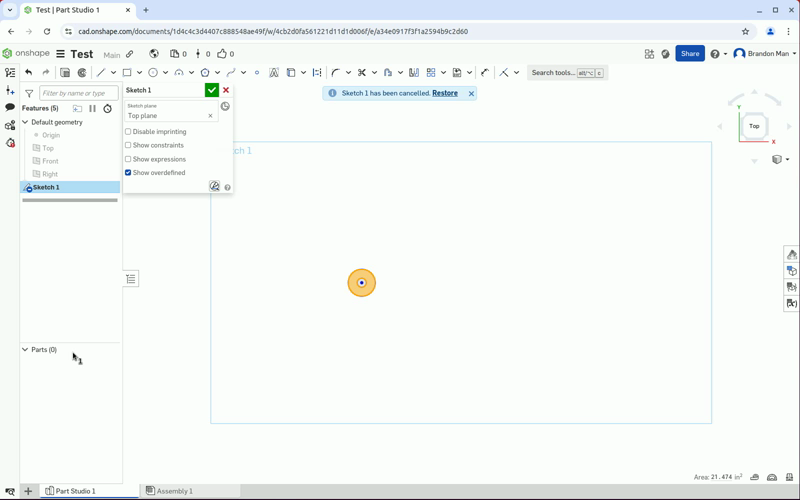
key(shift+y)
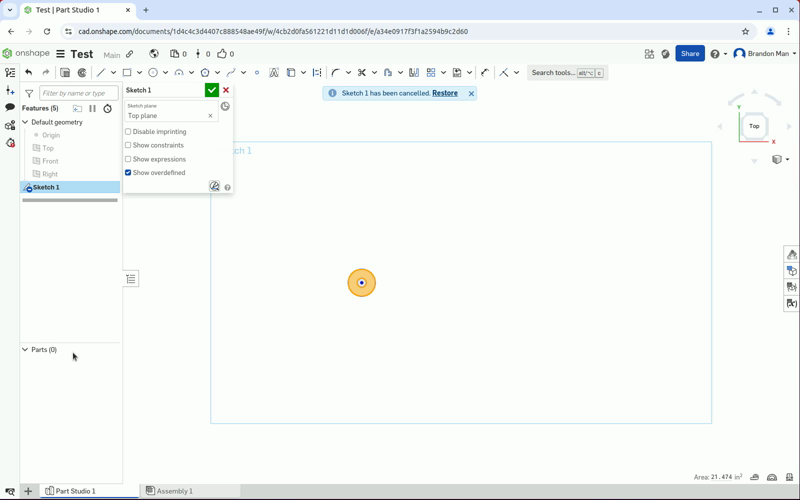
key(shift+e)
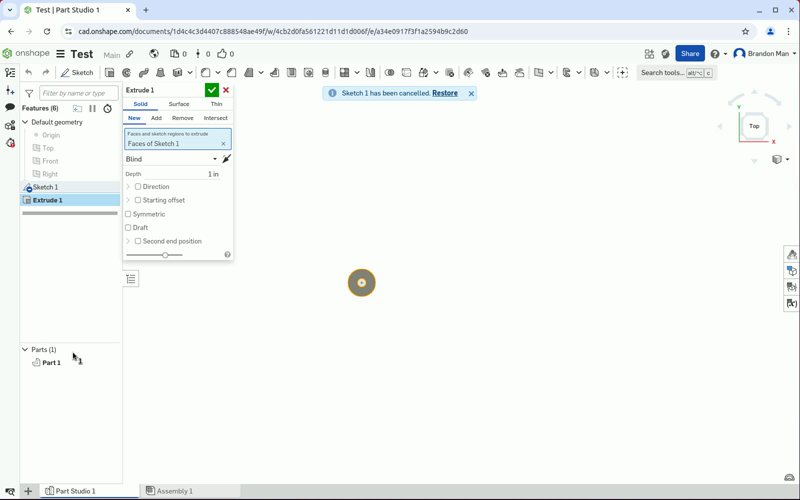
mouse_move(143, 106)
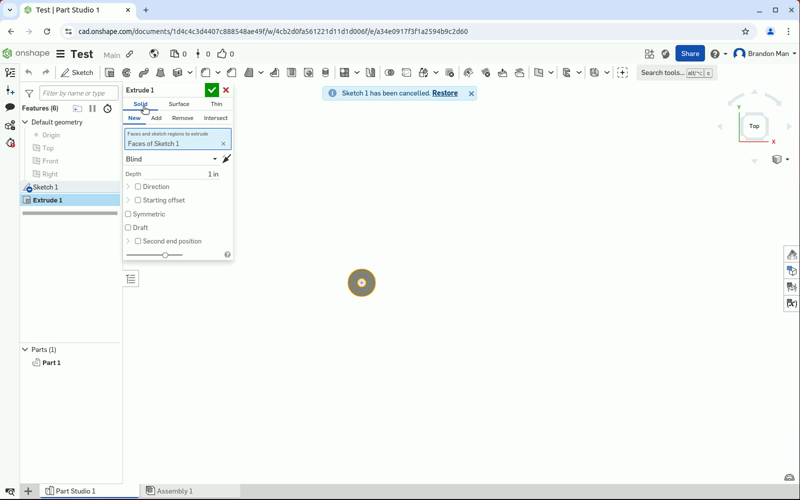
click(143, 106)
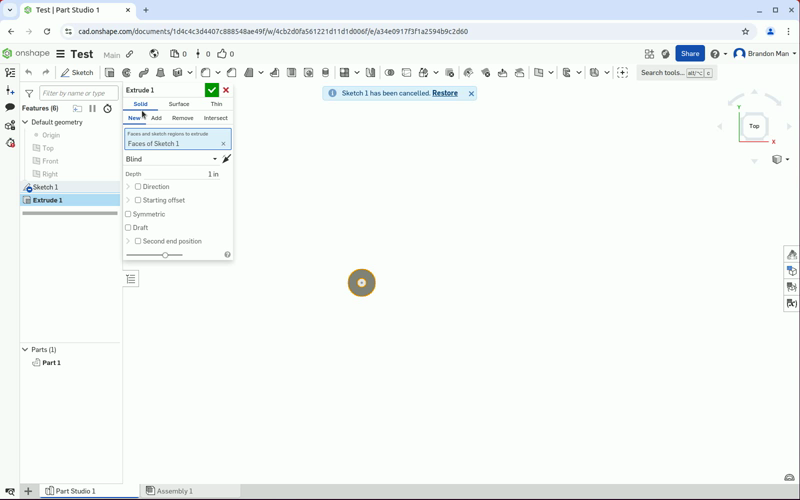
mouse_move(137, 120)
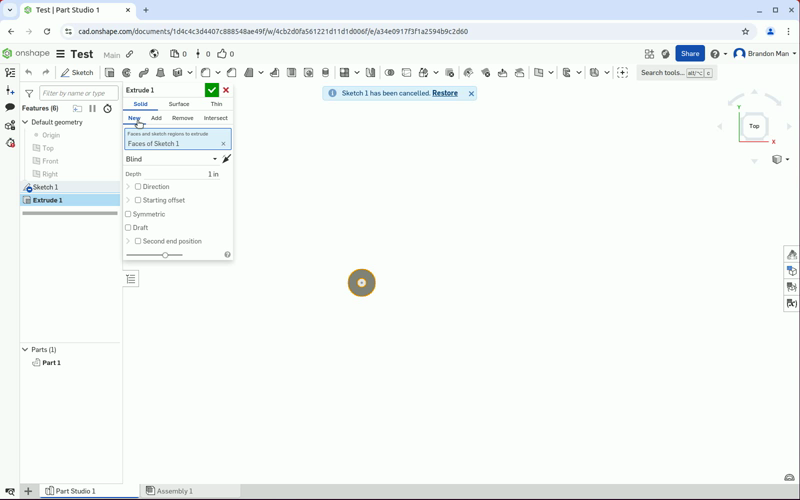
click(137, 120)
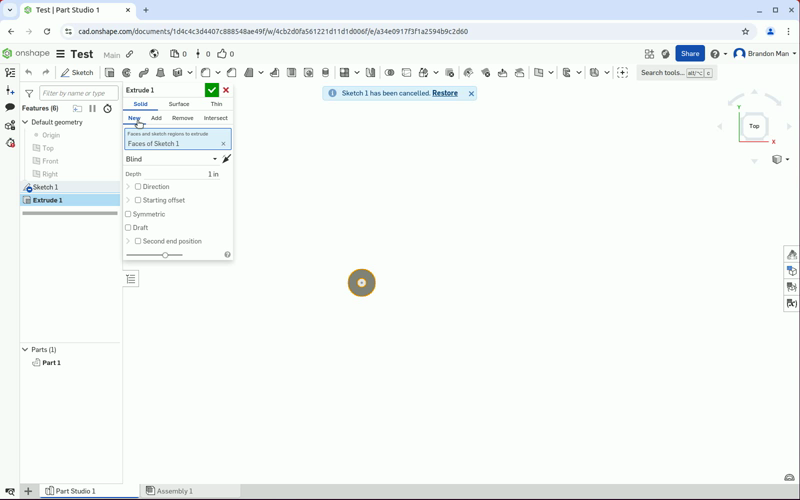
key(tab, 4)
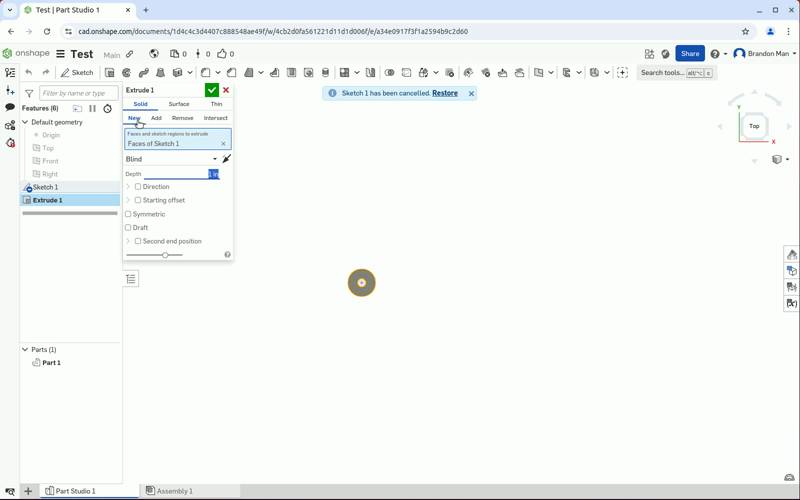
text(3.851)
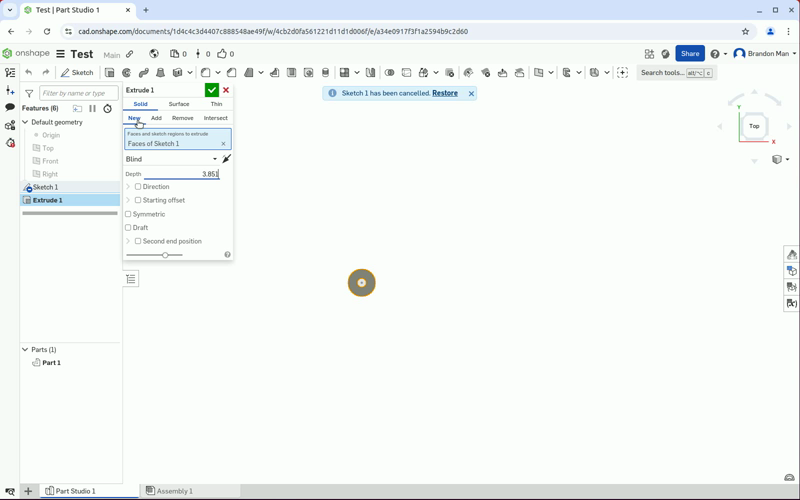
key(enter)
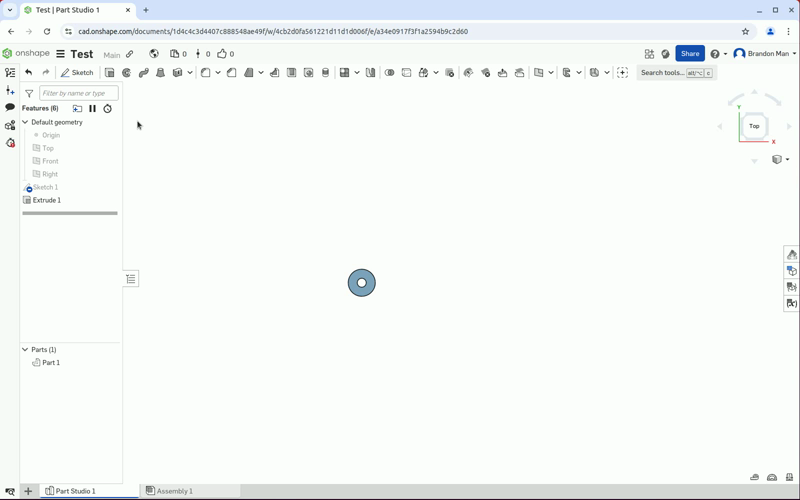
key(shift+h)
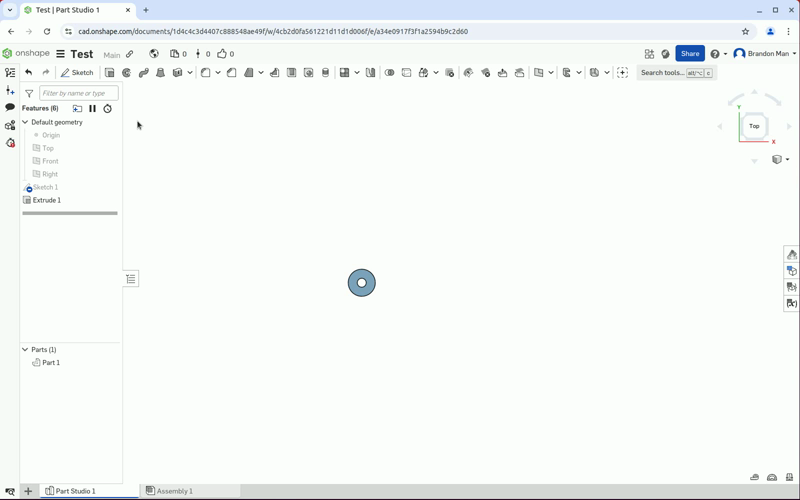
key(shift+h)
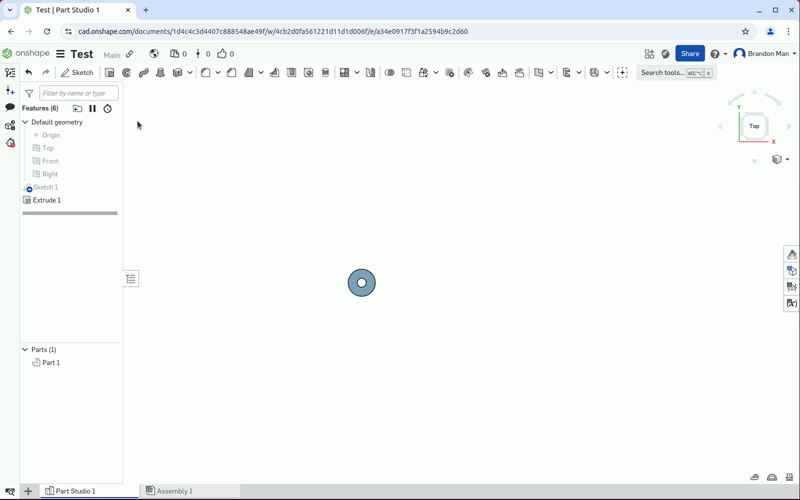
mouse_move(73, 189)
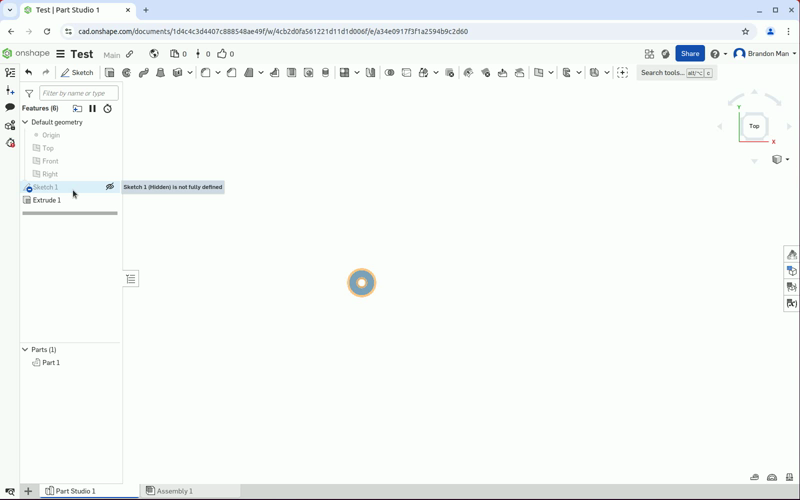
click(73, 189)
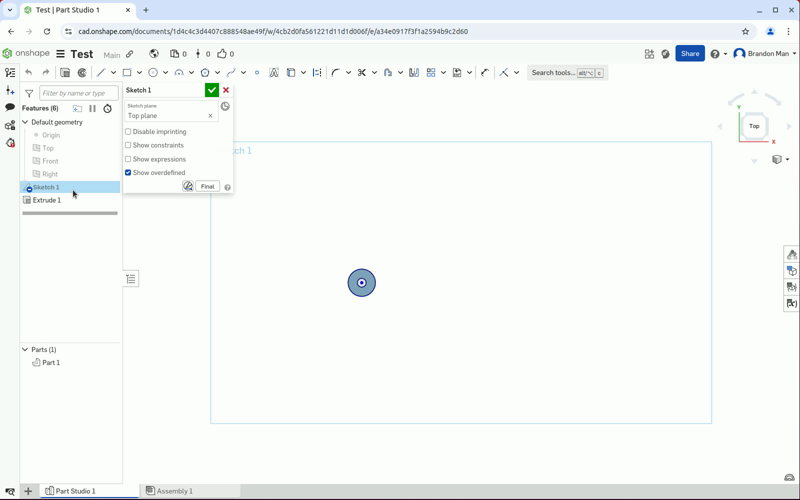
mouse_move(229, 92)
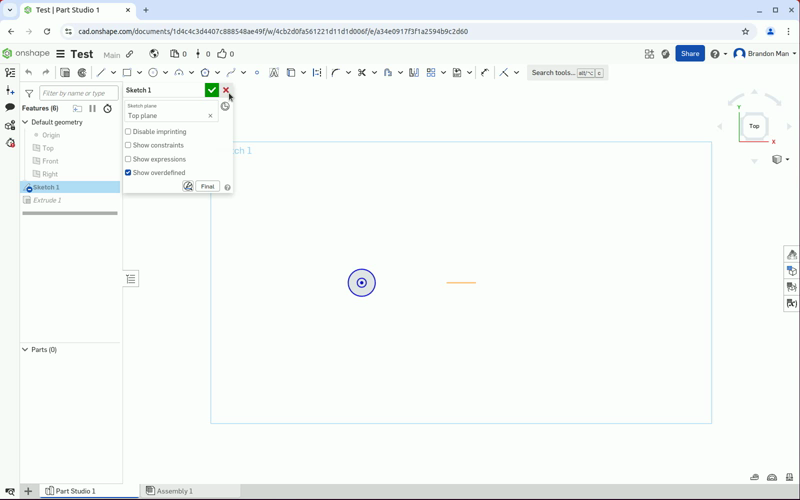
click(229, 92)
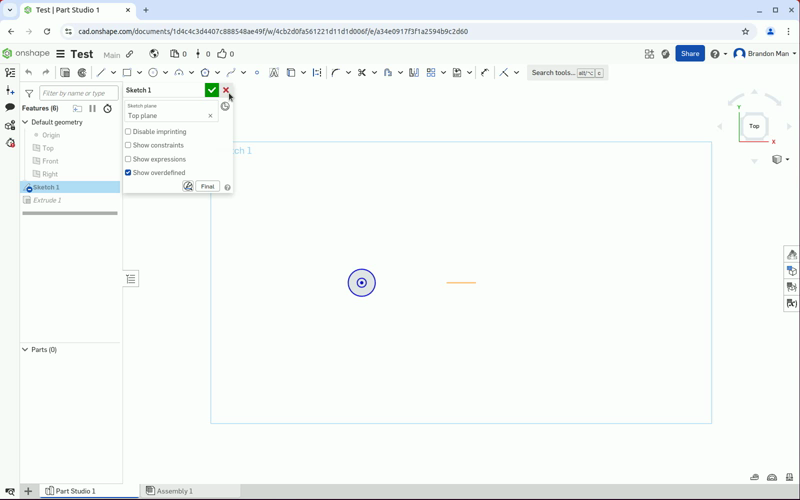
key(shift+s)
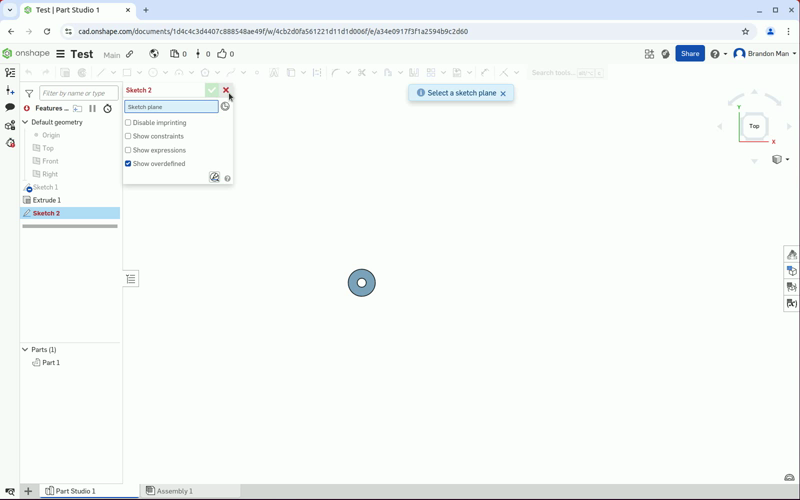
mouse_move(73, 150)
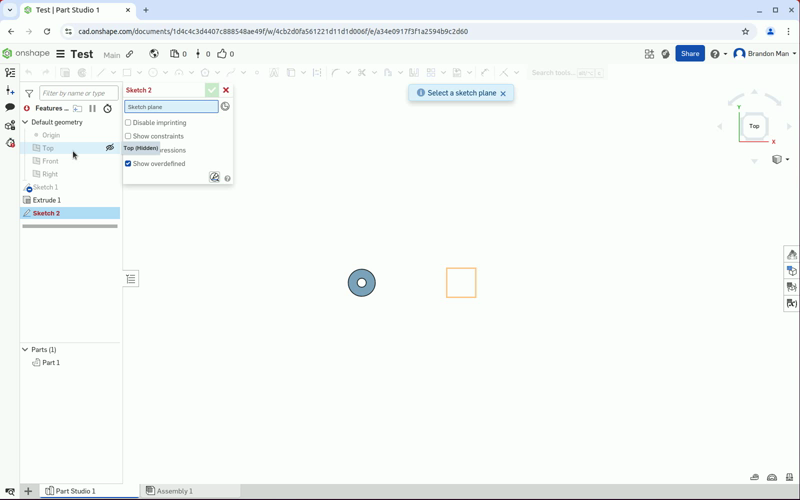
click(73, 150)
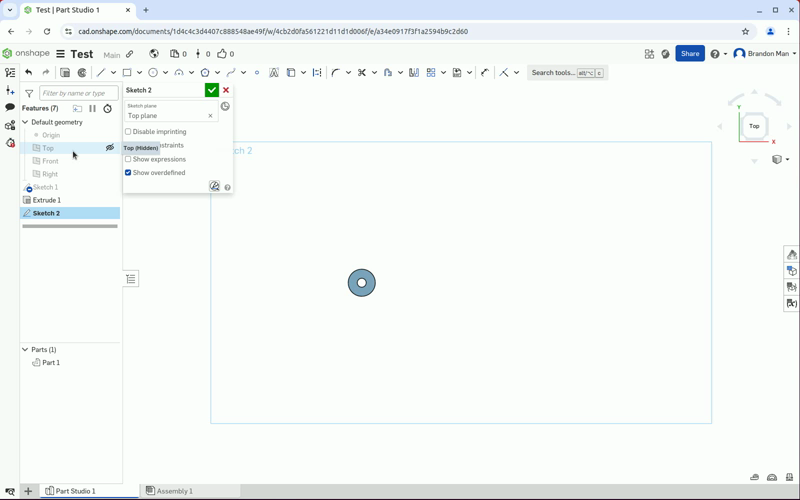
mouse_move(73, 352)
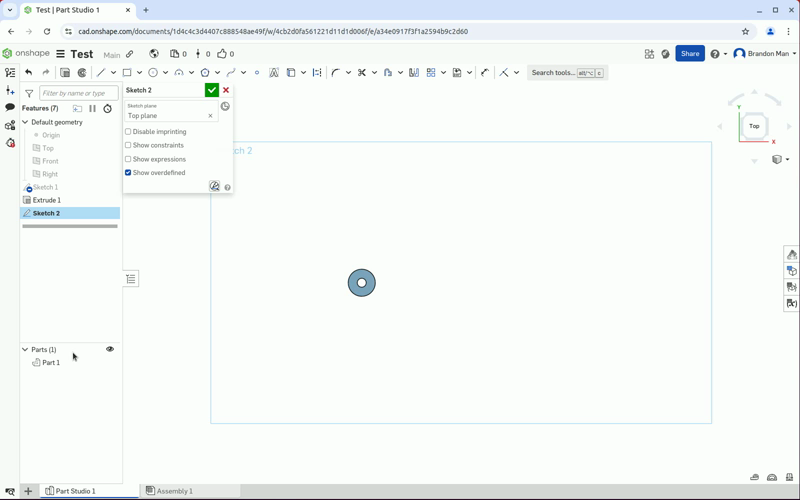
key(y)
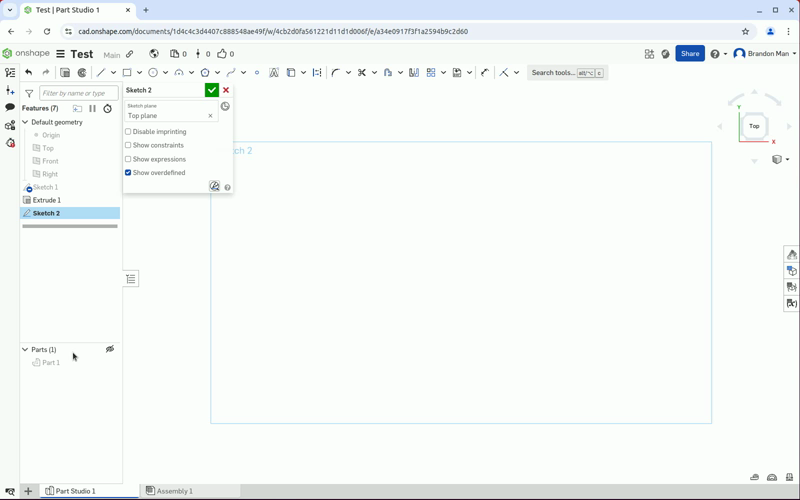
key(a)
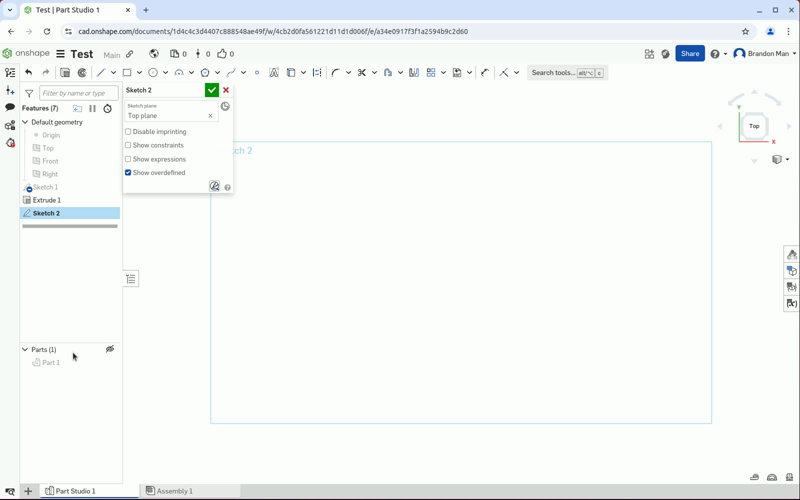
key_down(shift)
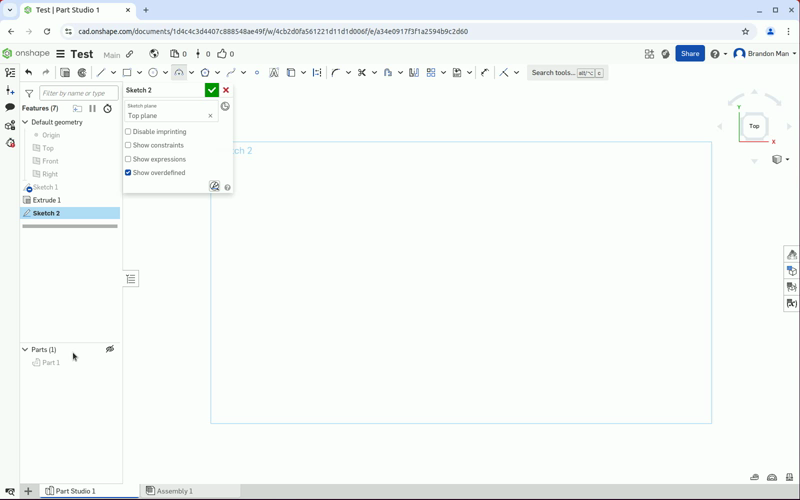
mouse_move(371, 274)
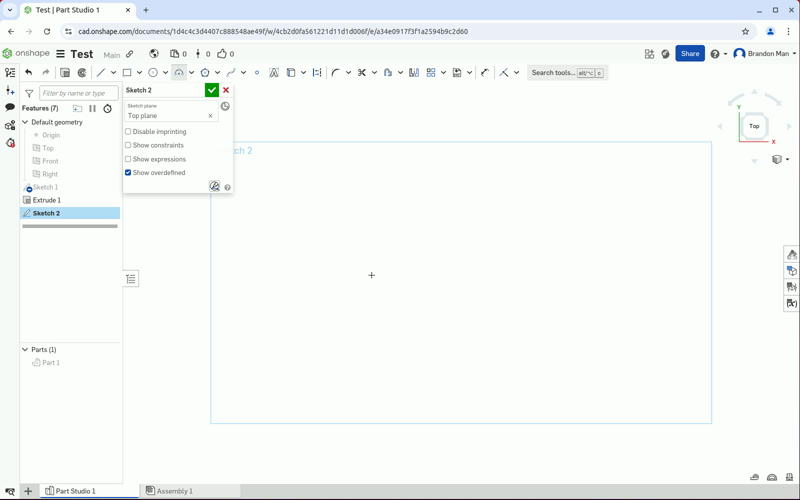
click(371, 274)
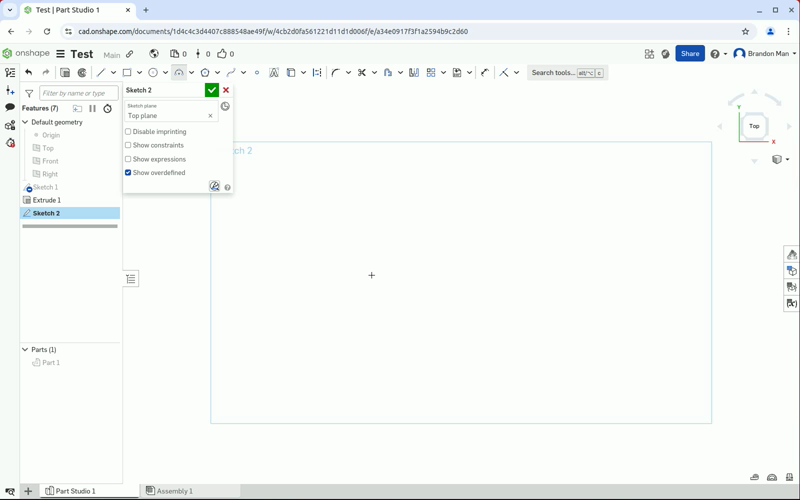
key_up(shift)
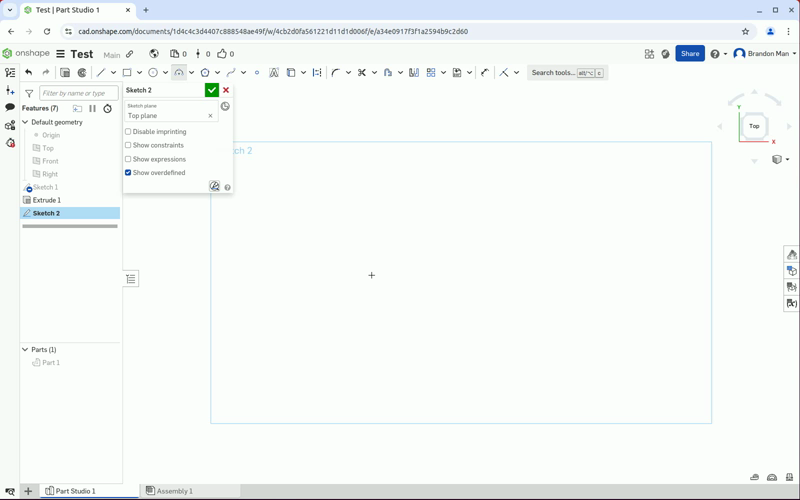
key_down(shift)
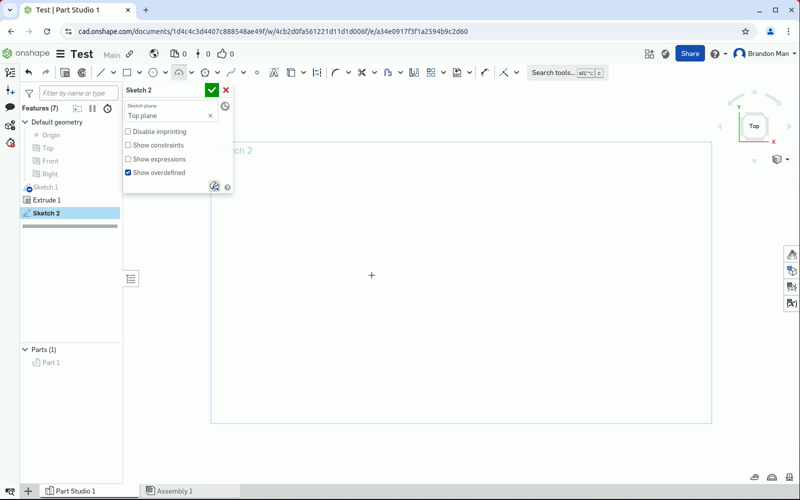
mouse_move(373, 286)
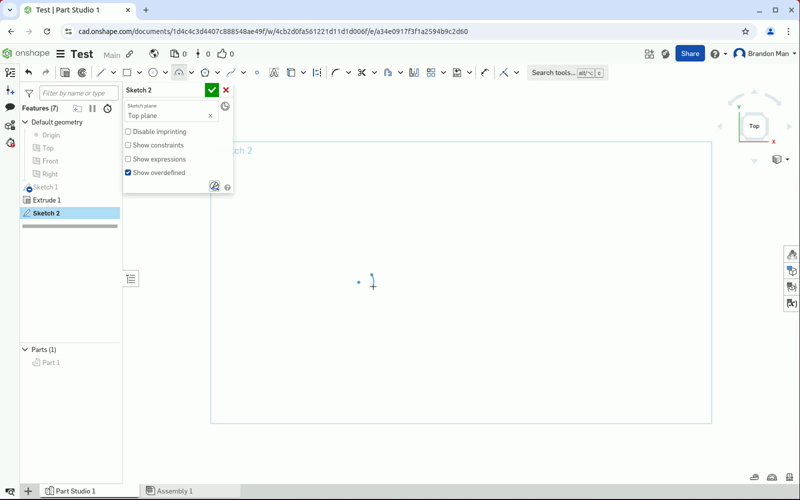
click(373, 286)
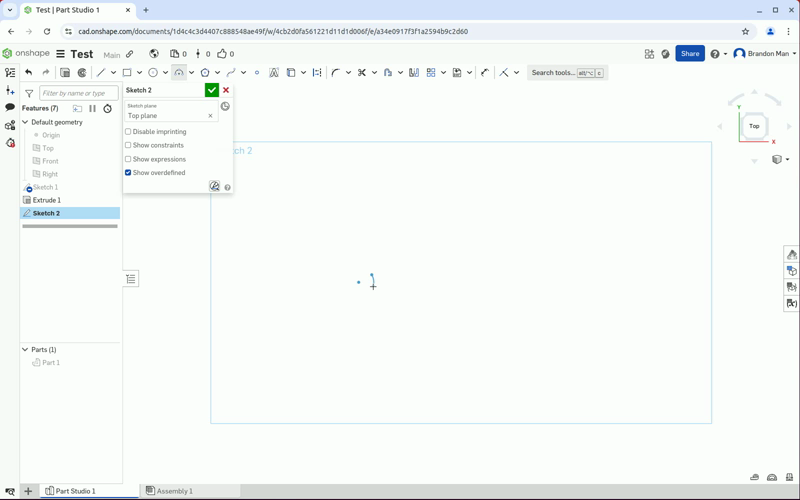
mouse_move(374, 280)
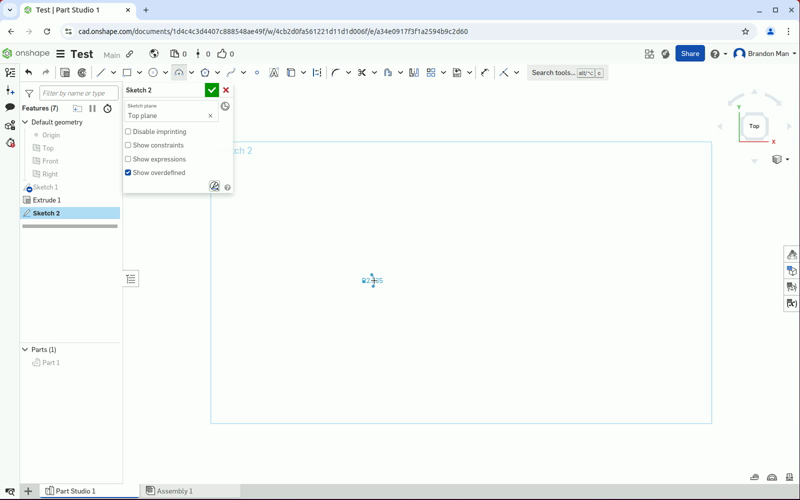
click(374, 280)
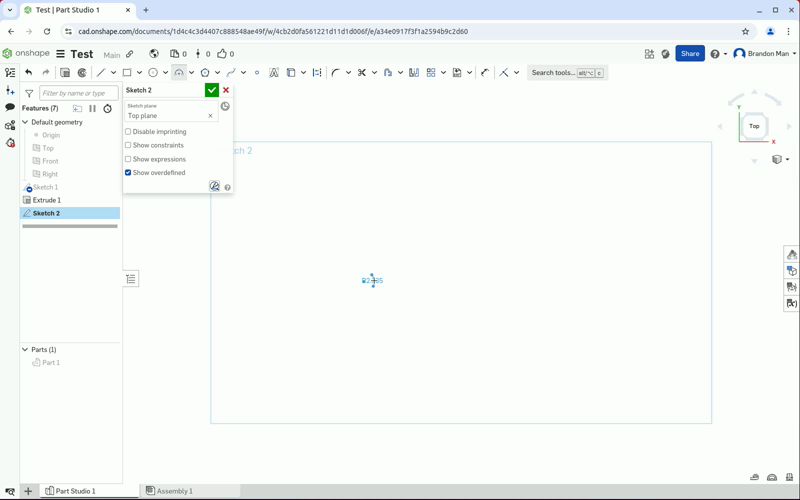
key_up(shift)
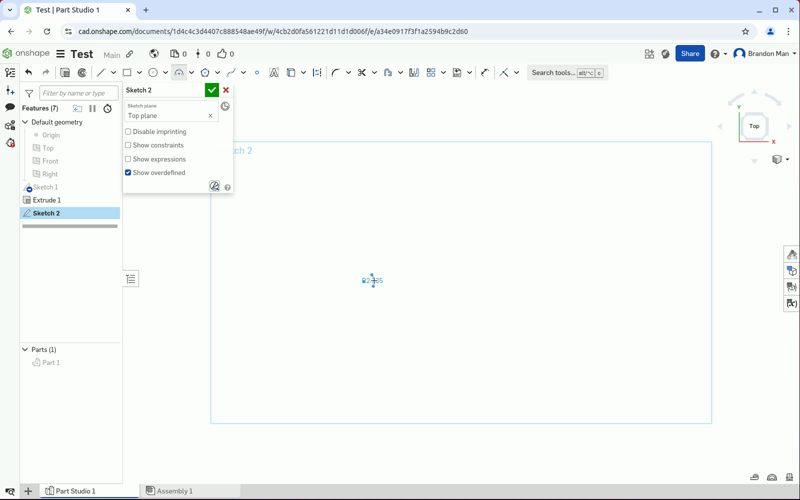
key(esc)
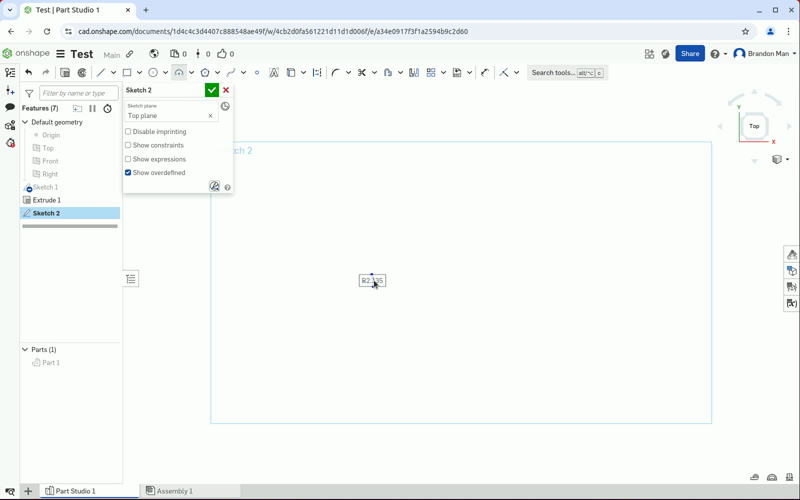
key(l)
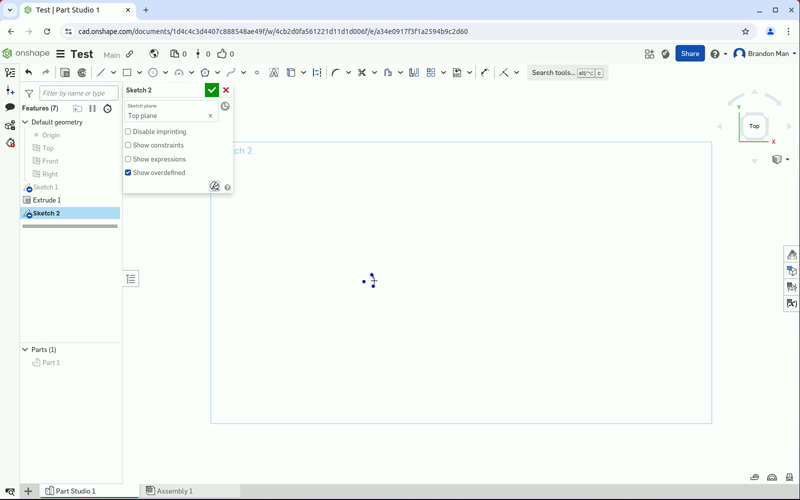
mouse_move(373, 286)
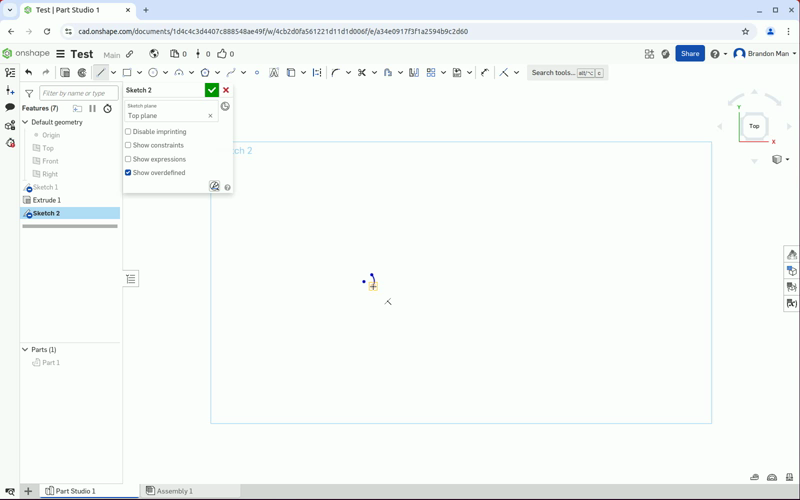
click(373, 286)
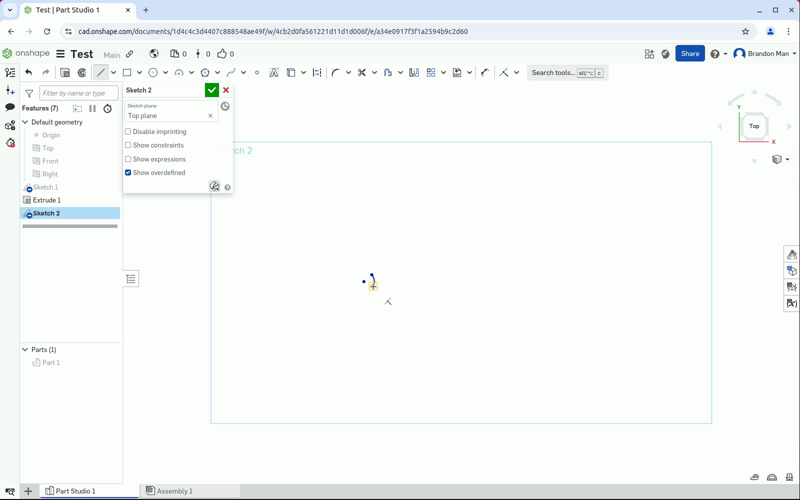
key_down(shift)
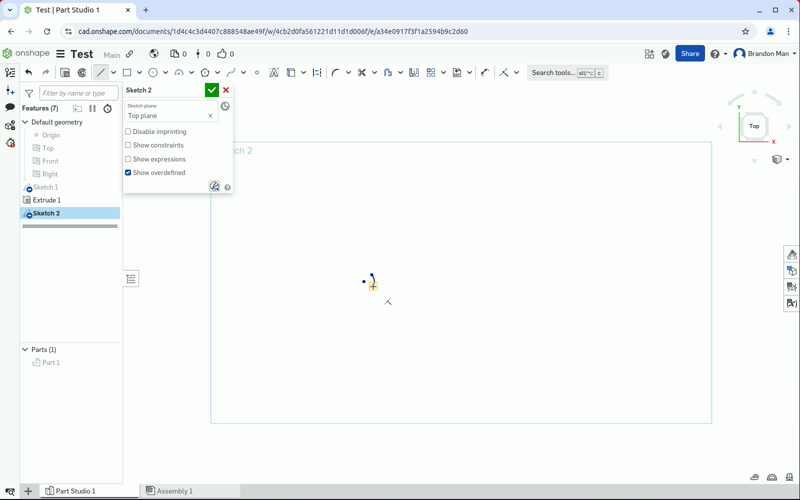
mouse_move(556, 286)
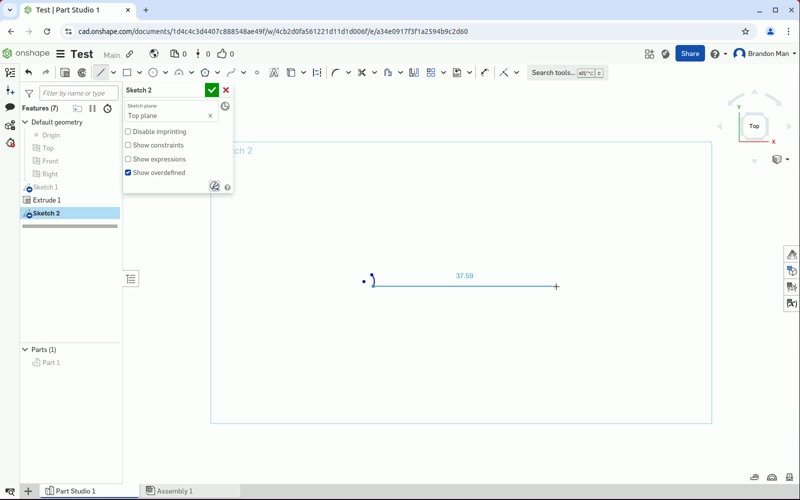
click(556, 286)
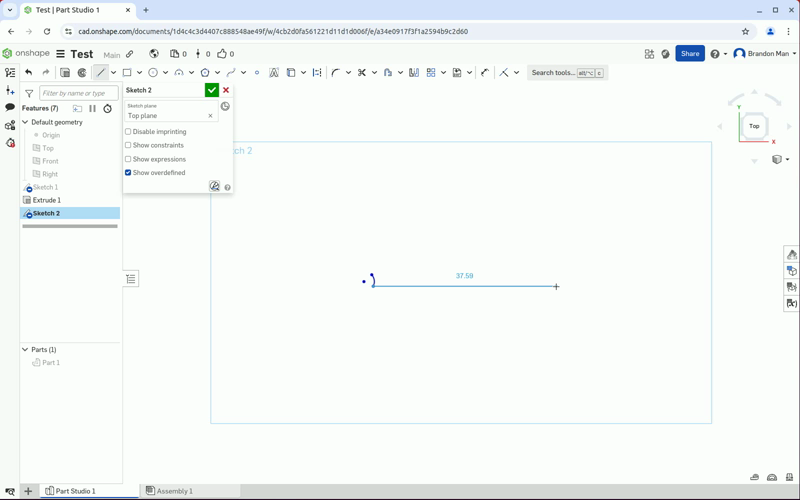
key_up(shift)
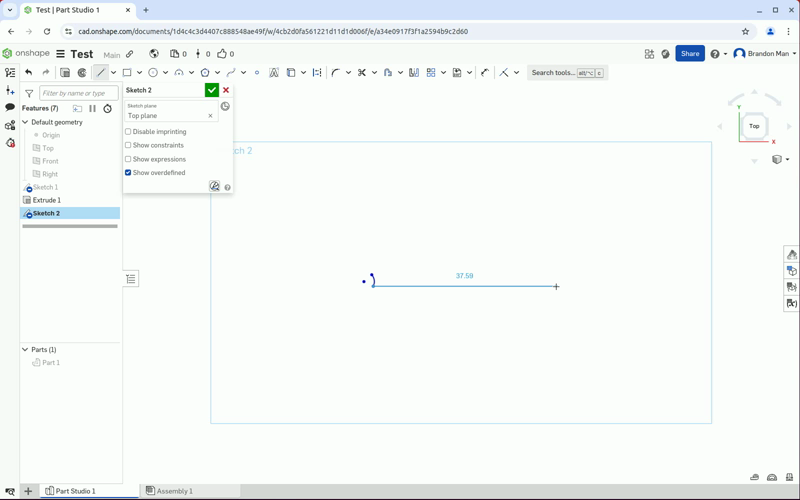
key_down(shift)
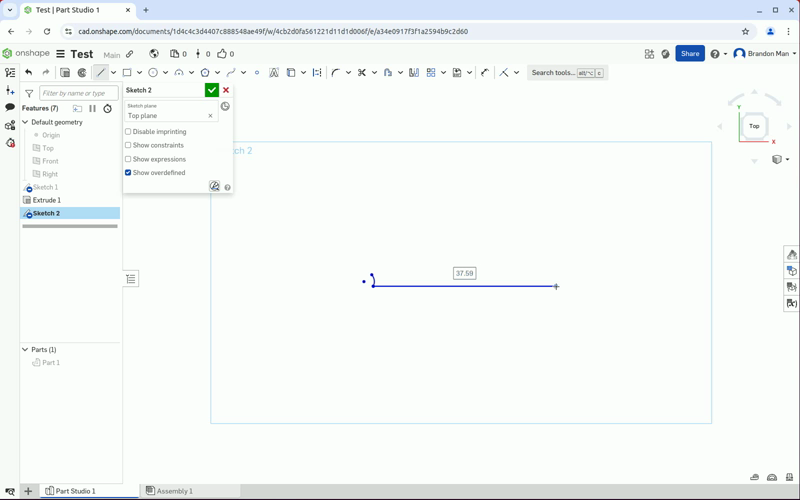
mouse_move(586, 286)
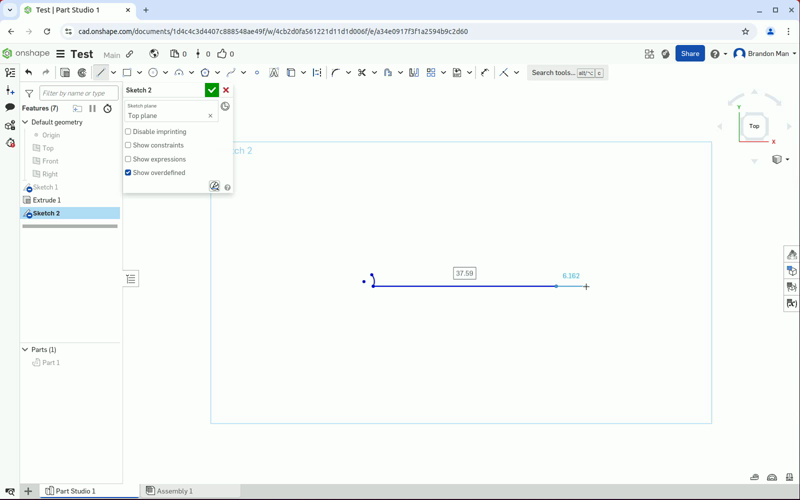
mouse_move(556, 274)
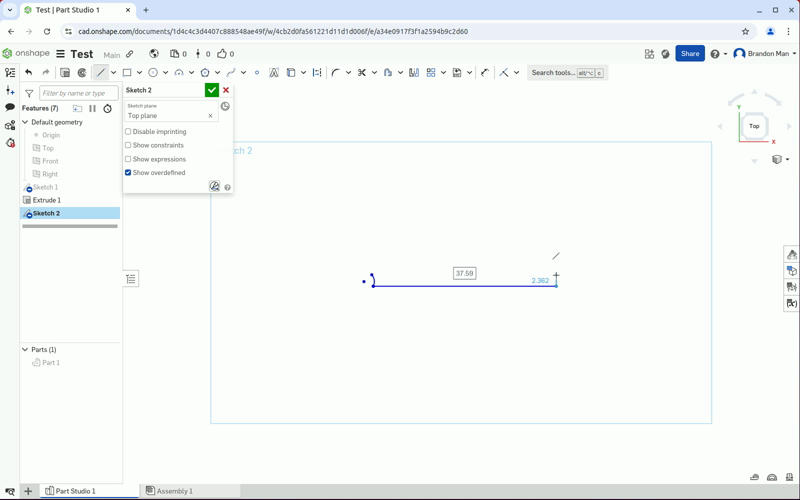
click(556, 274)
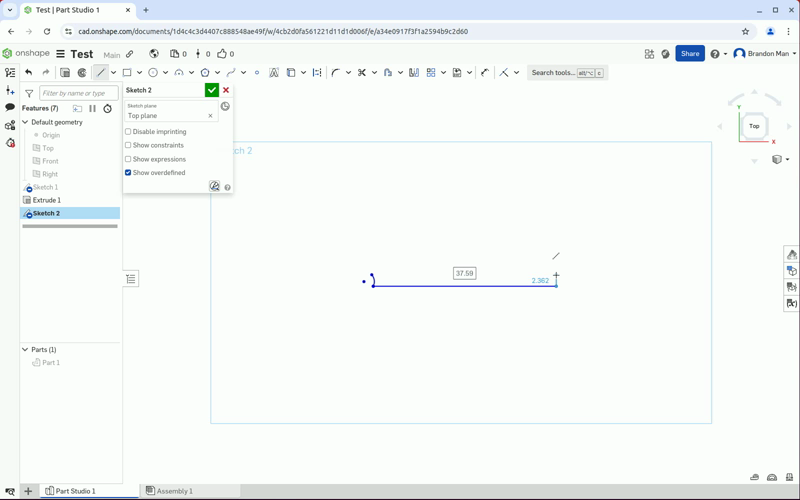
key_up(shift)
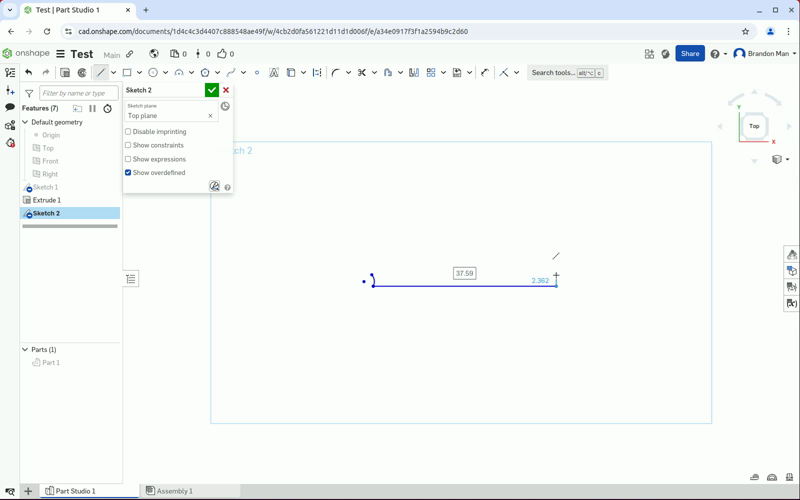
key_down(shift)
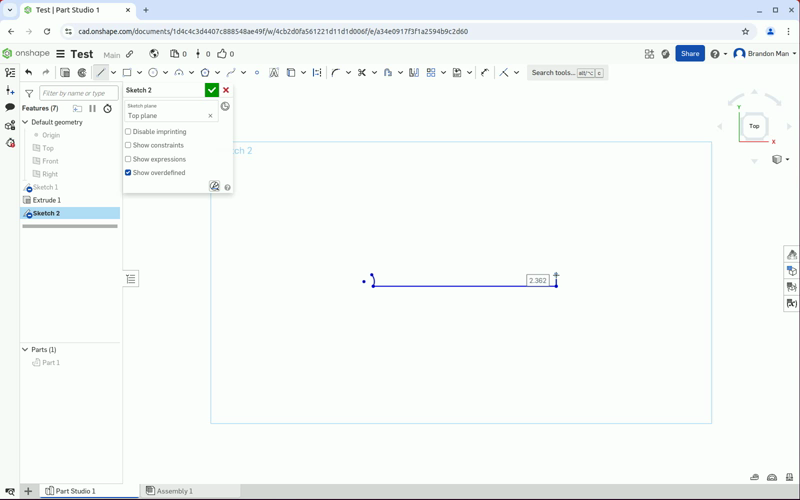
mouse_move(371, 274)
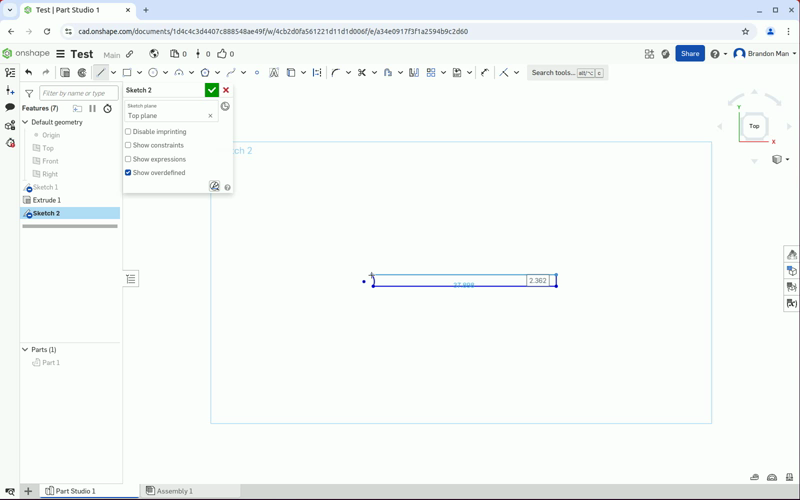
key_up(shift)
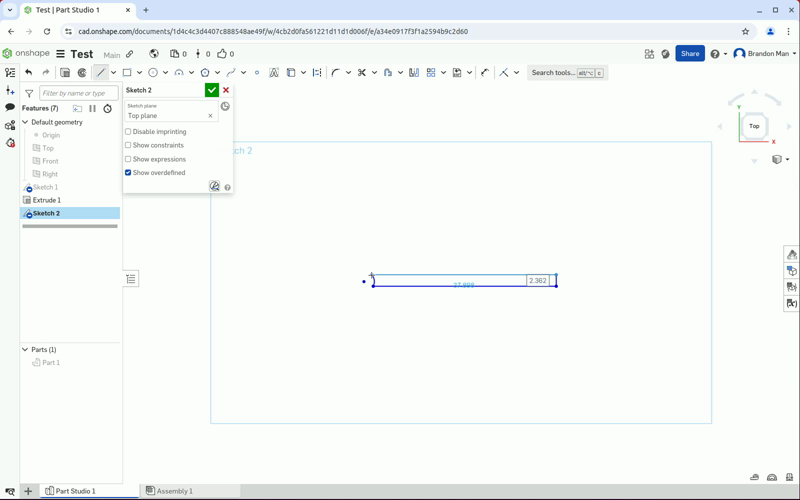
click(371, 274)
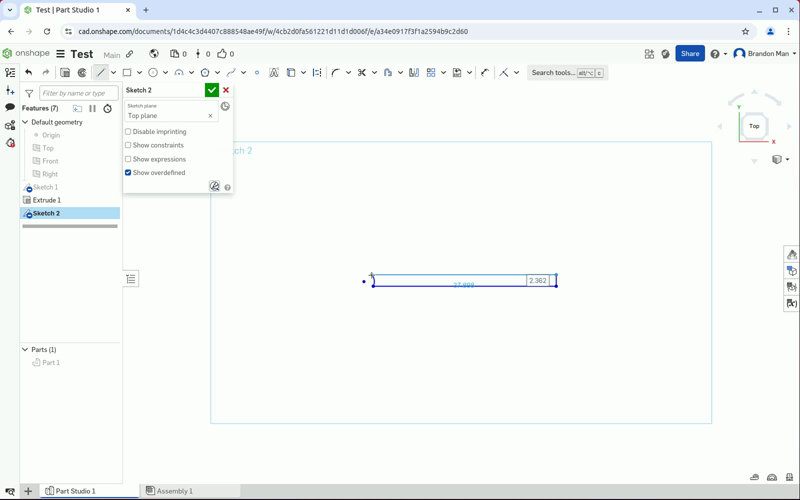
key(esc)
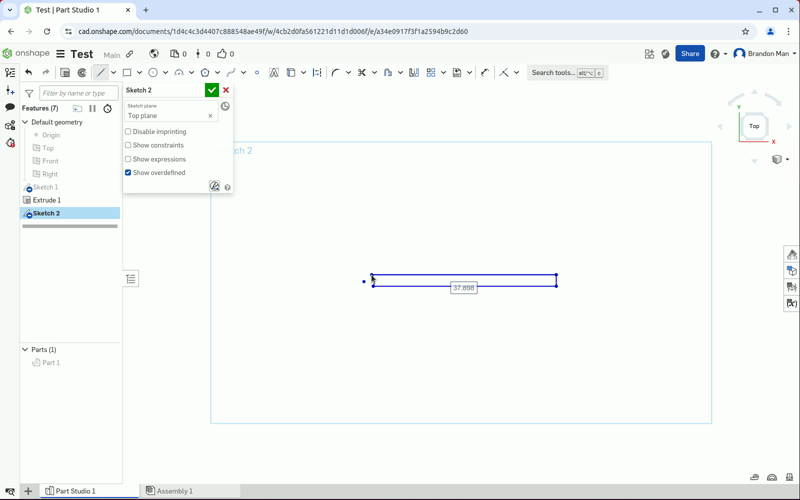
mouse_move(552, 276)
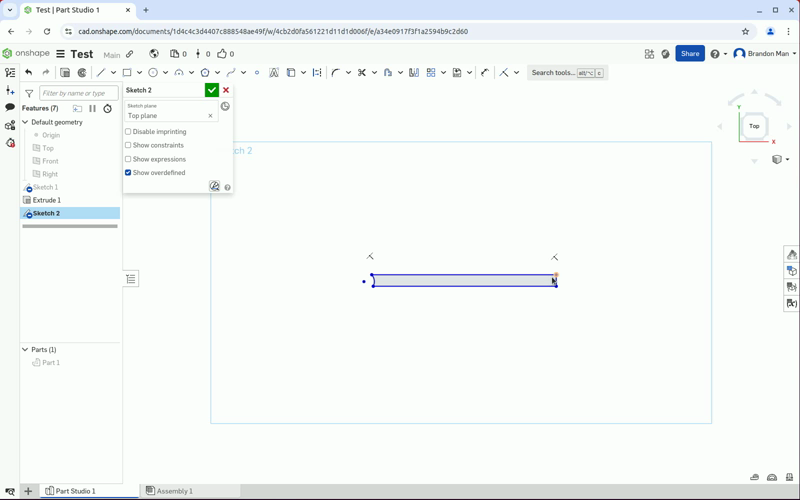
click(552, 276)
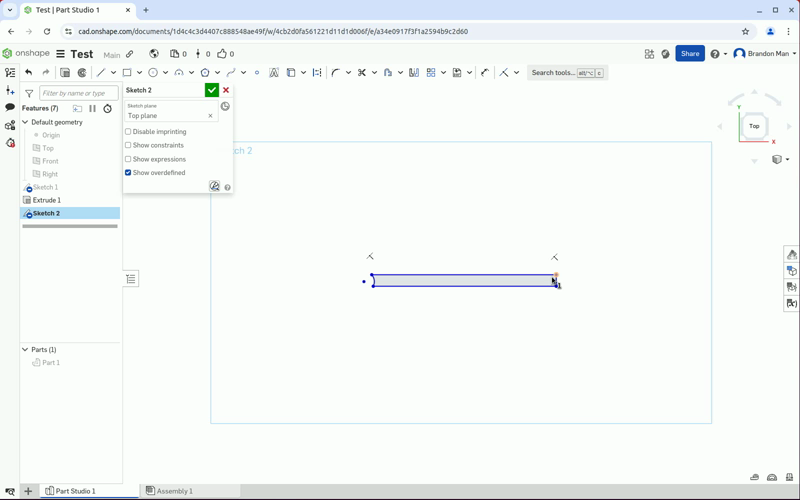
mouse_move(73, 352)
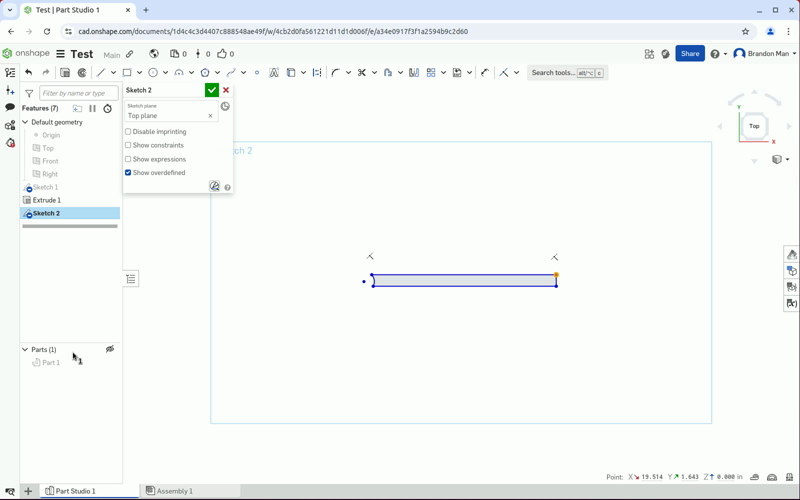
key(shift+y)
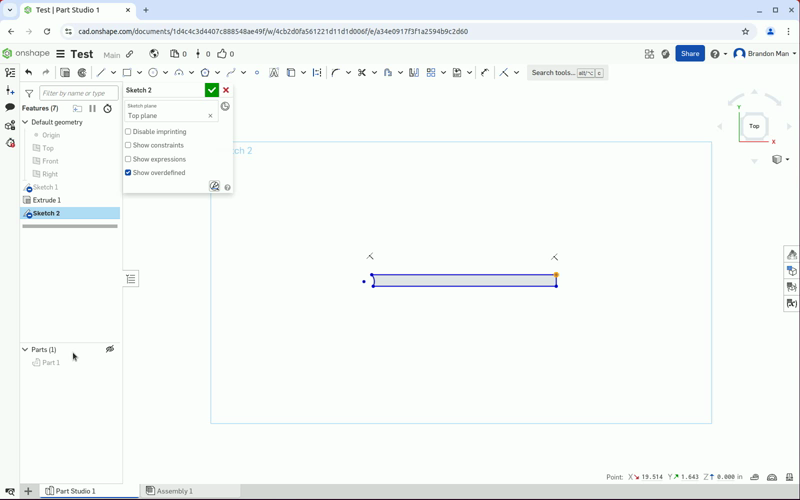
key(shift+e)
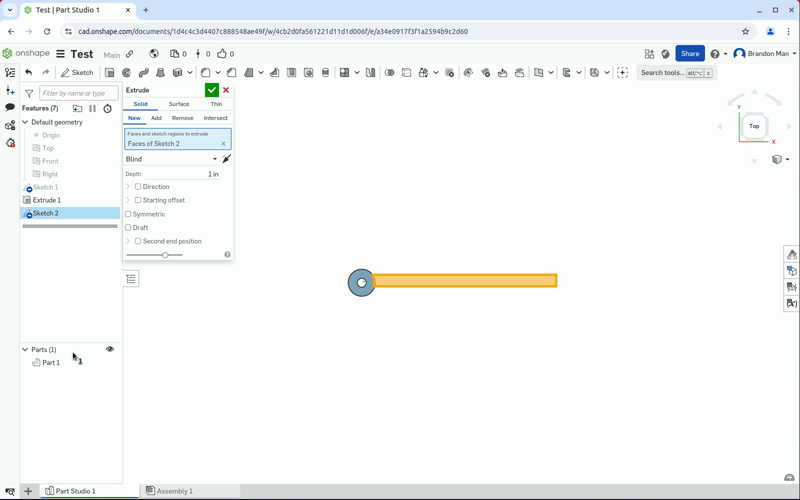
mouse_move(143, 106)
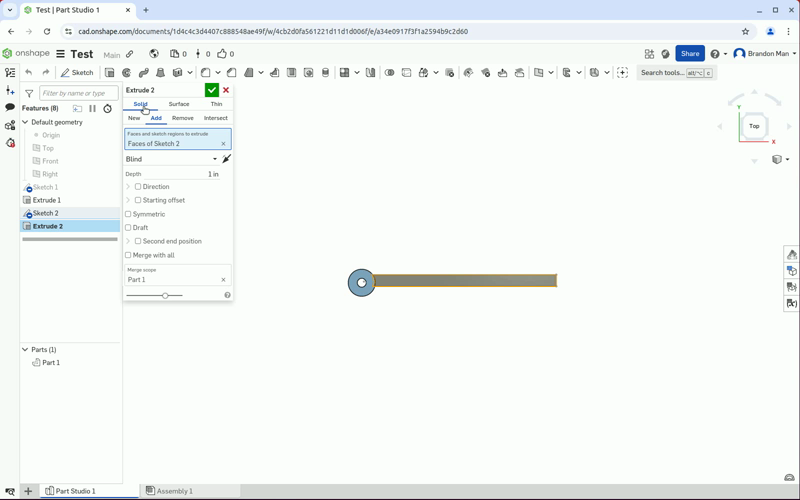
click(143, 106)
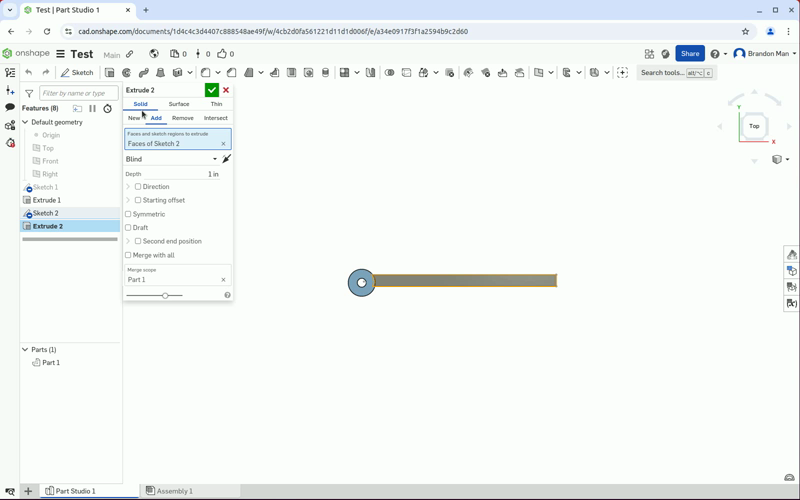
mouse_move(137, 120)
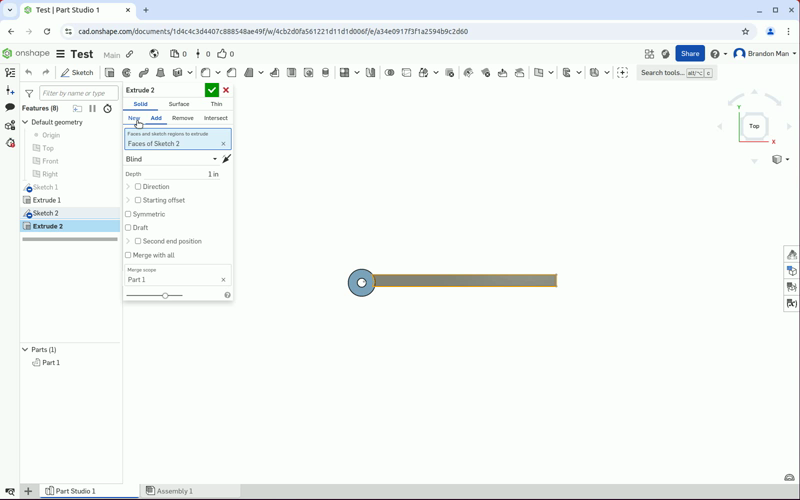
click(137, 120)
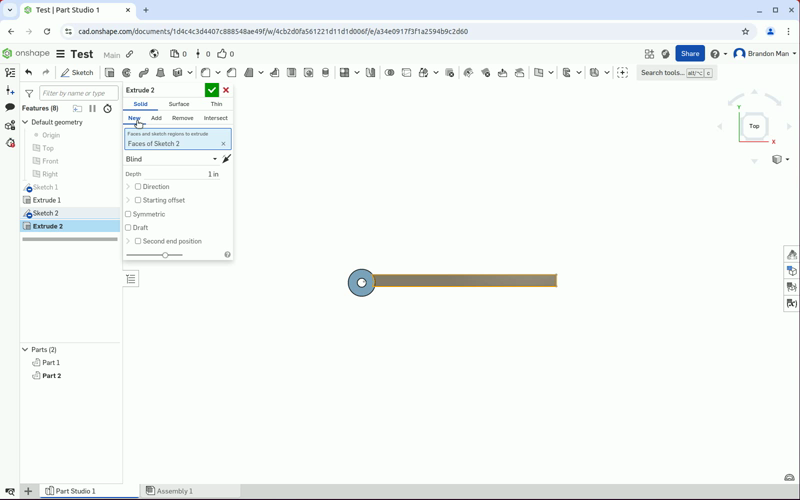
key(tab, 4)
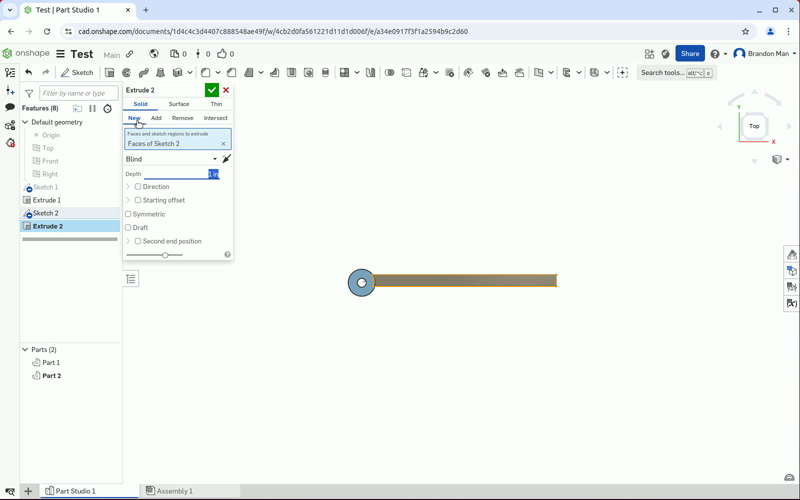
text(3.851)
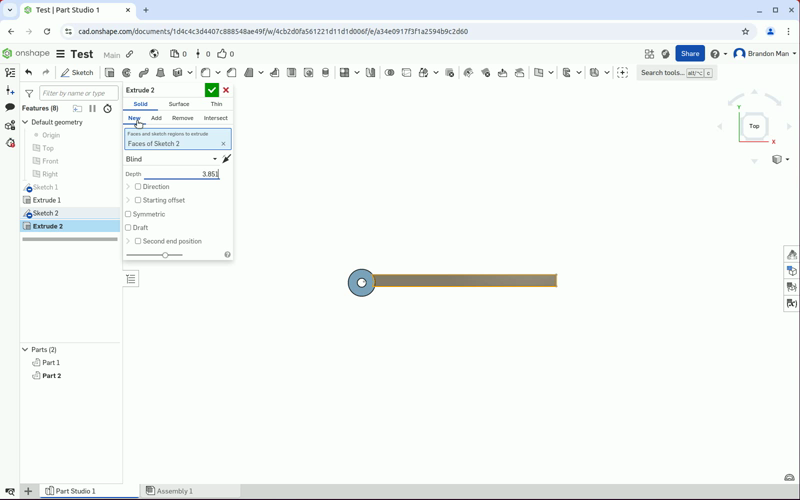
key(enter)
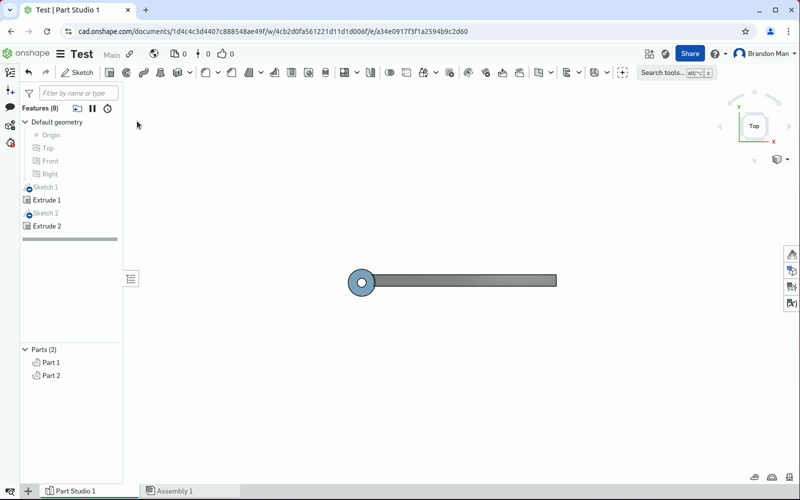
key(shift+h)
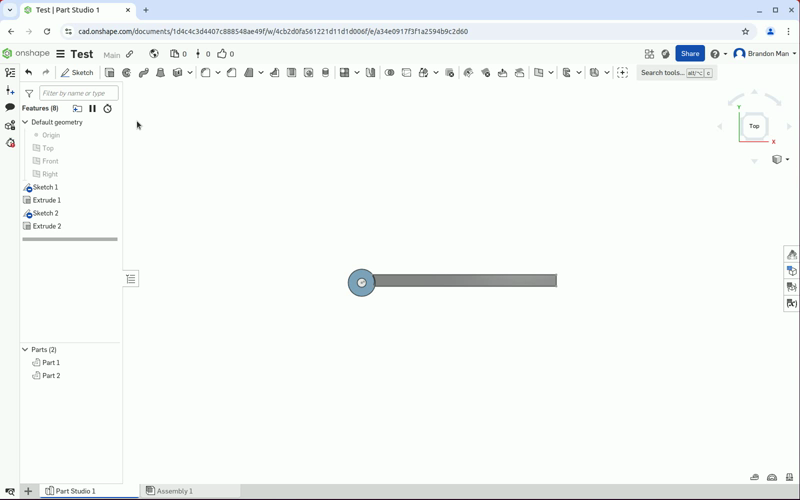
key(shift+h)
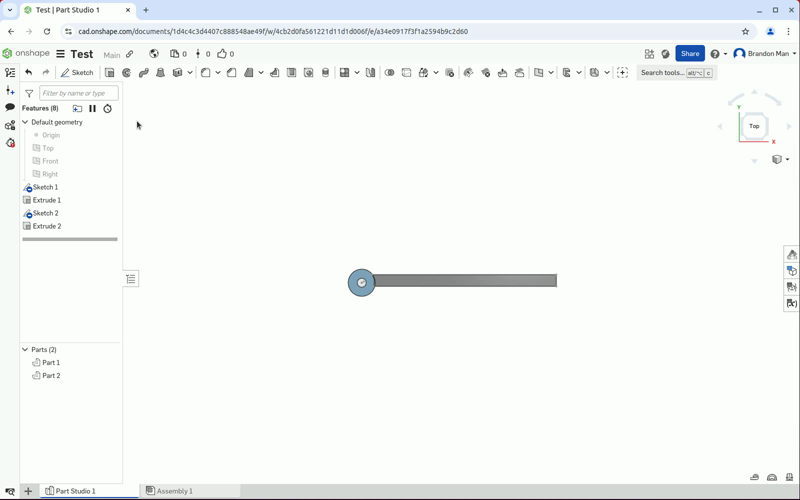
key(shift+7)
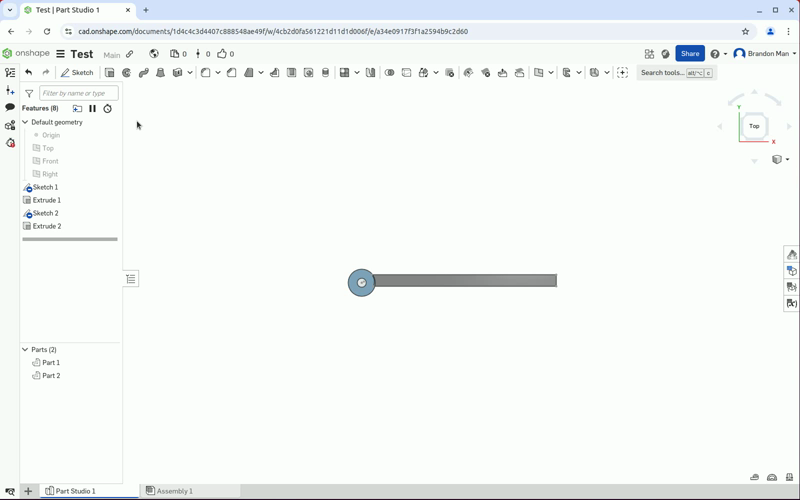
key(up, 3)
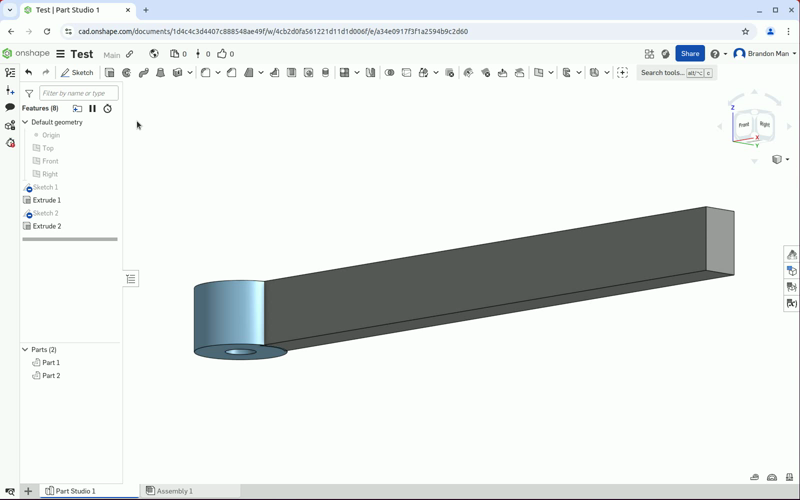
key(left, 3)
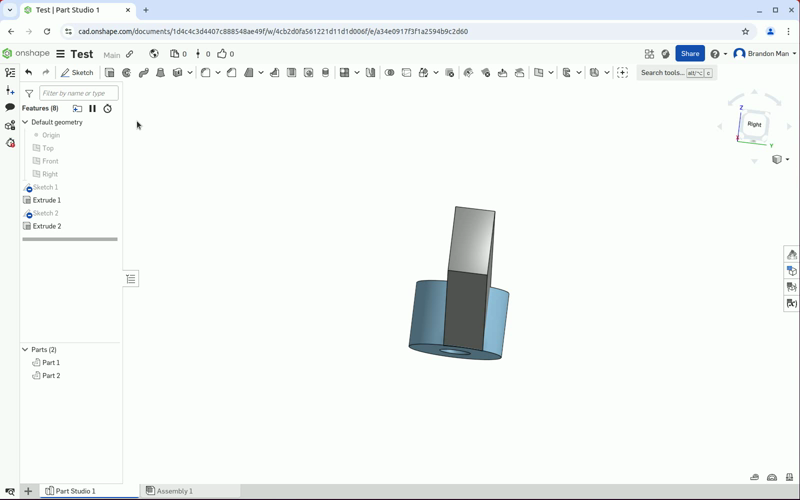
key(right, 3)
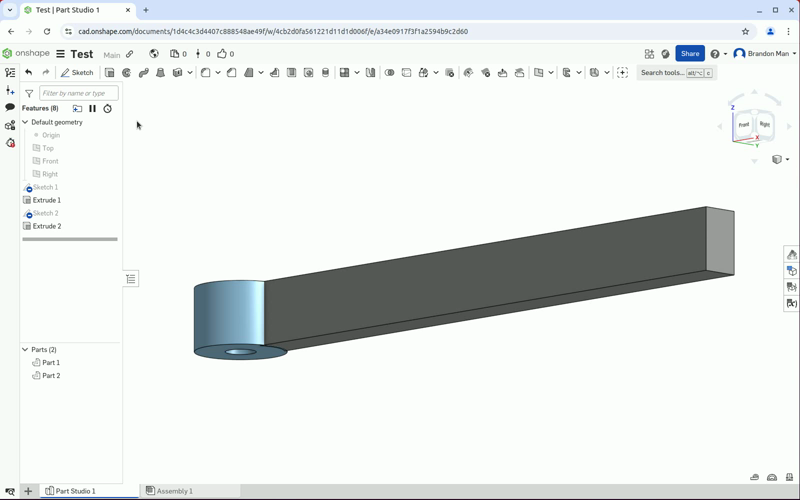
key(down, 3)
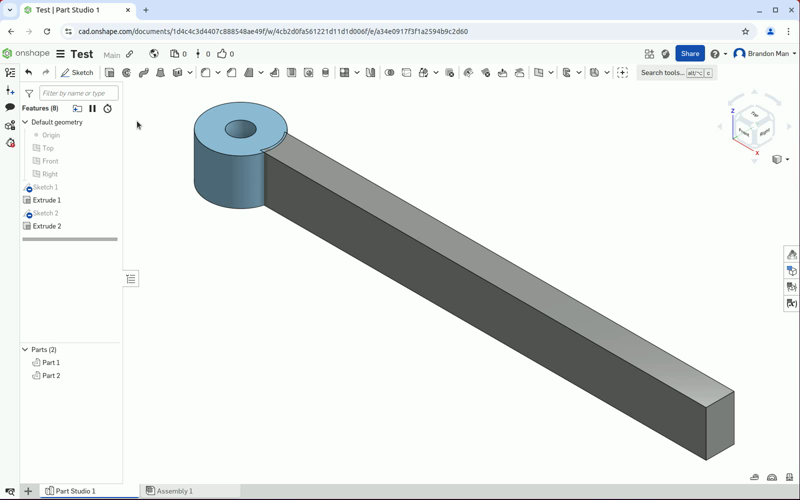
mouse_move(73, 189)
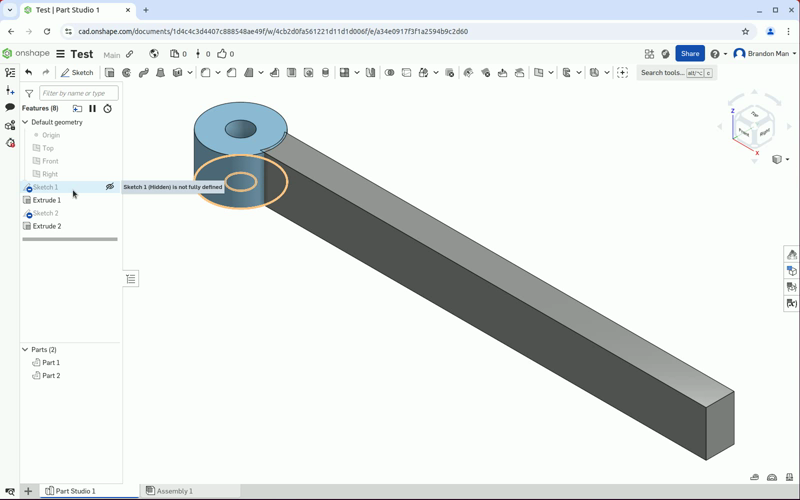
click(73, 189)